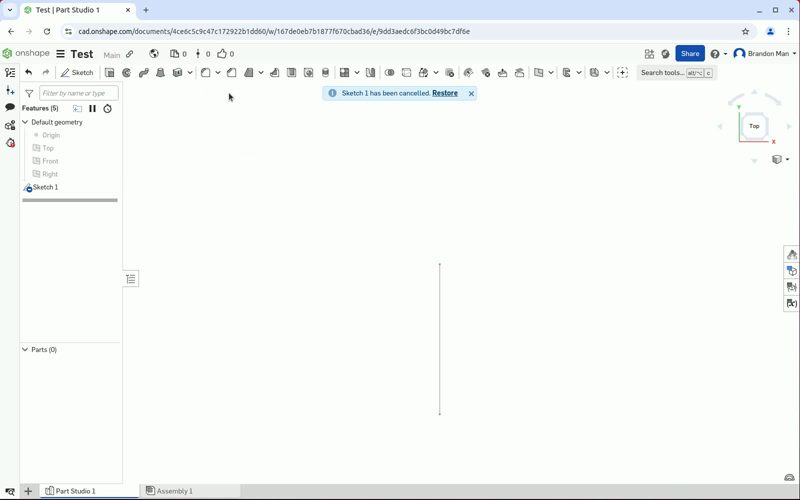
key(shift+h)
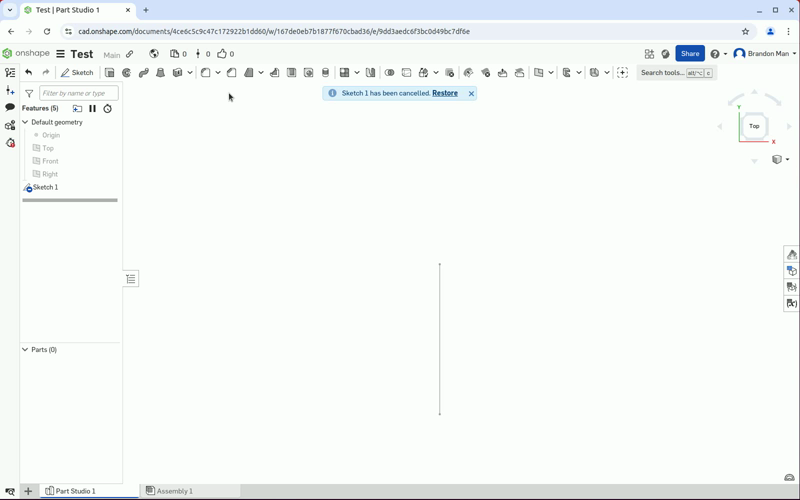
key(shift+s)
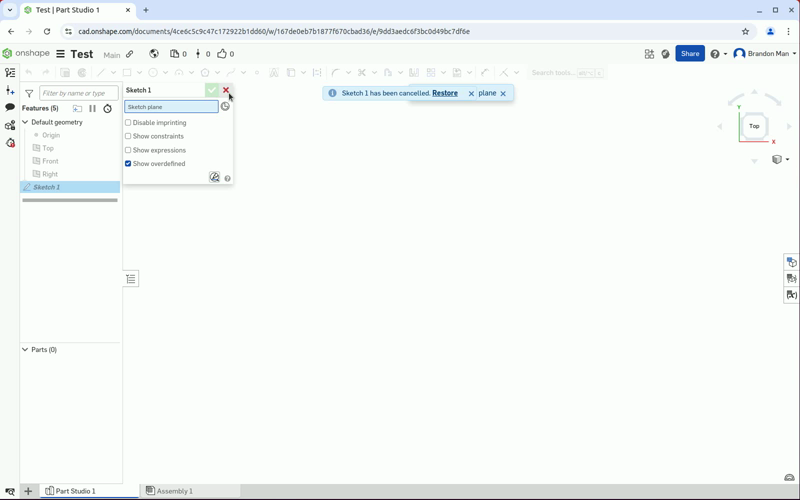
mouse_move(73, 150)
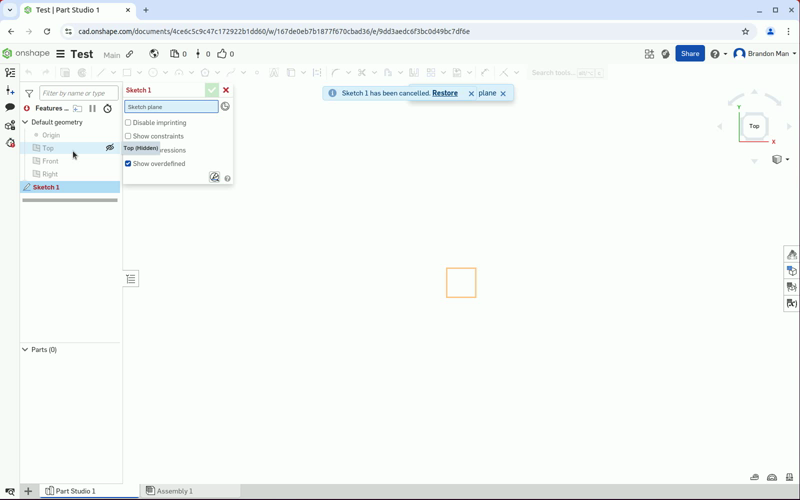
click(73, 150)
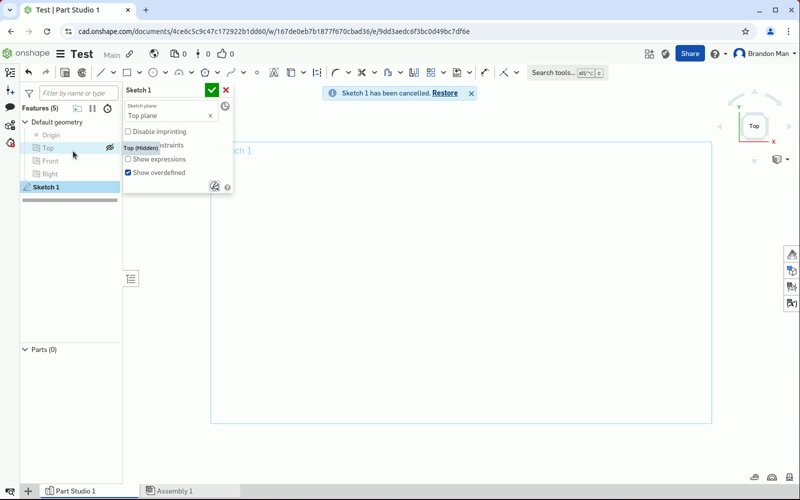
mouse_move(73, 352)
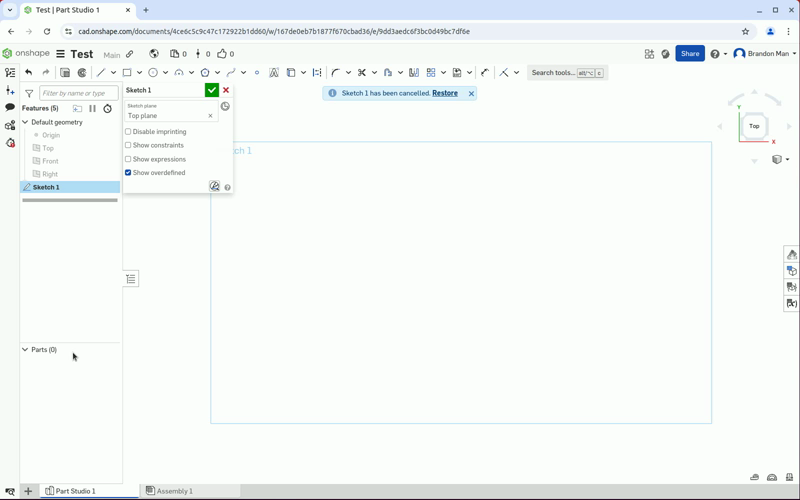
key(y)
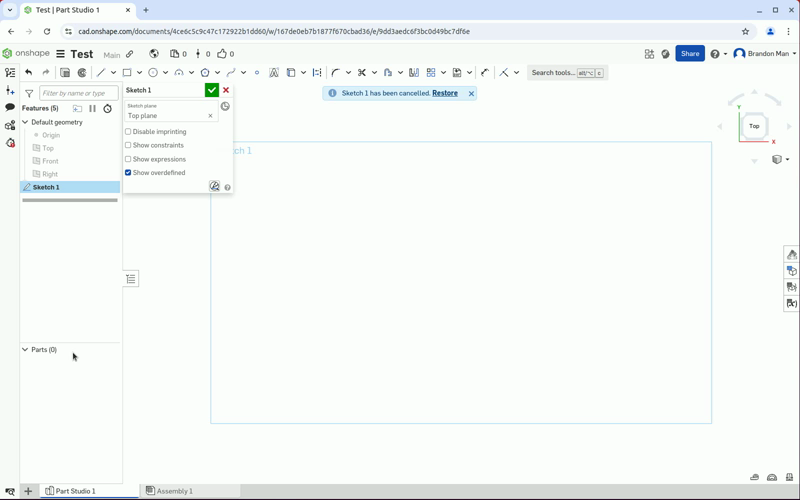
key(l)
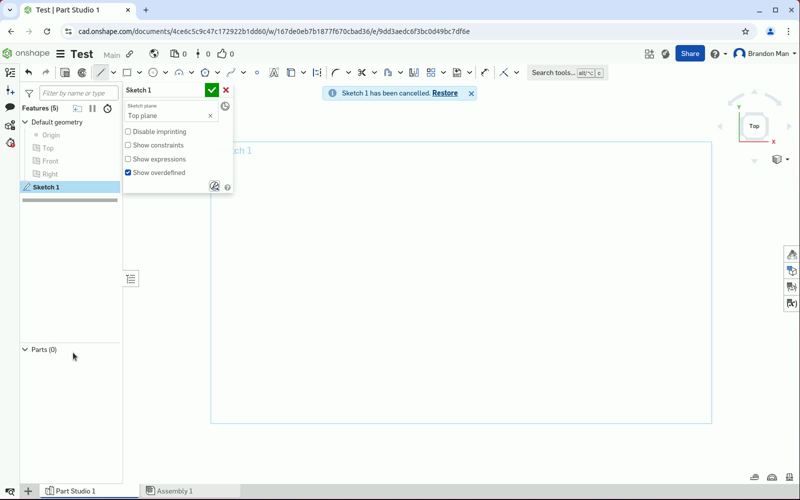
key_down(shift)
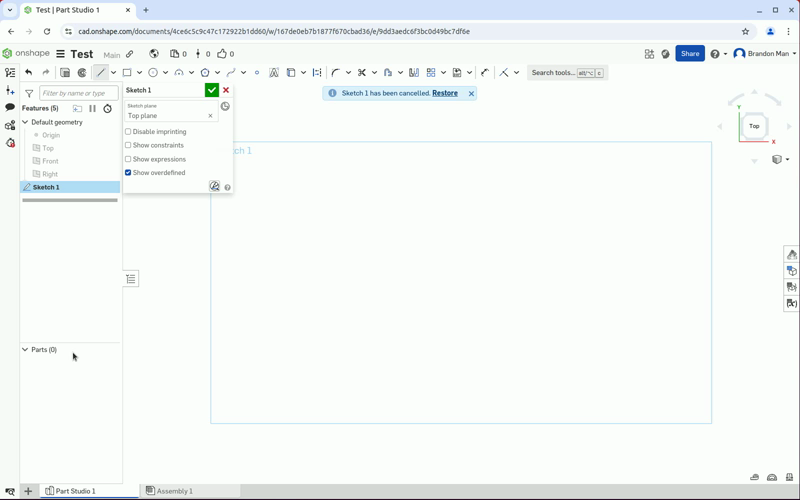
mouse_move(349, 282)
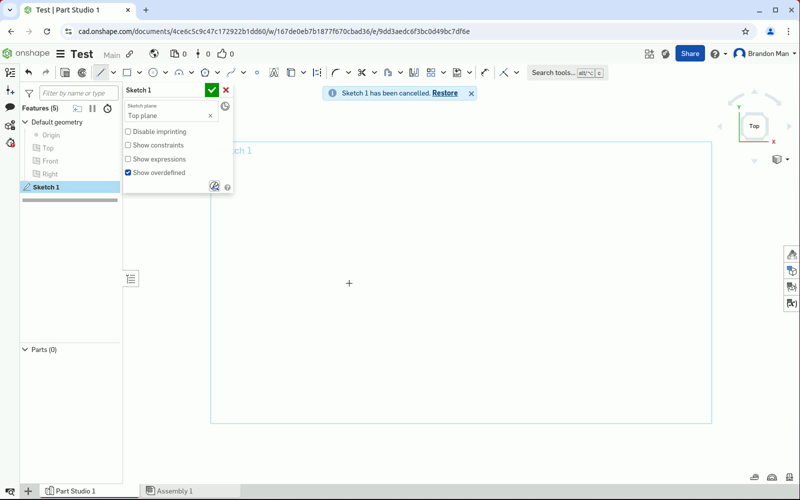
click(349, 282)
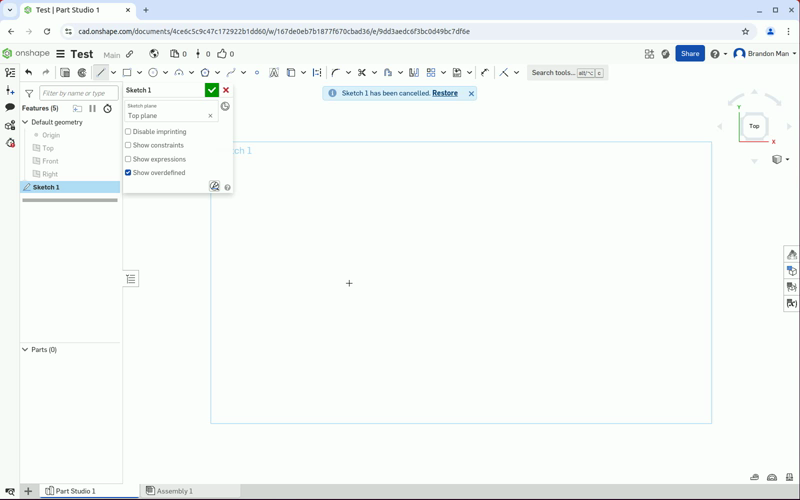
key_up(shift)
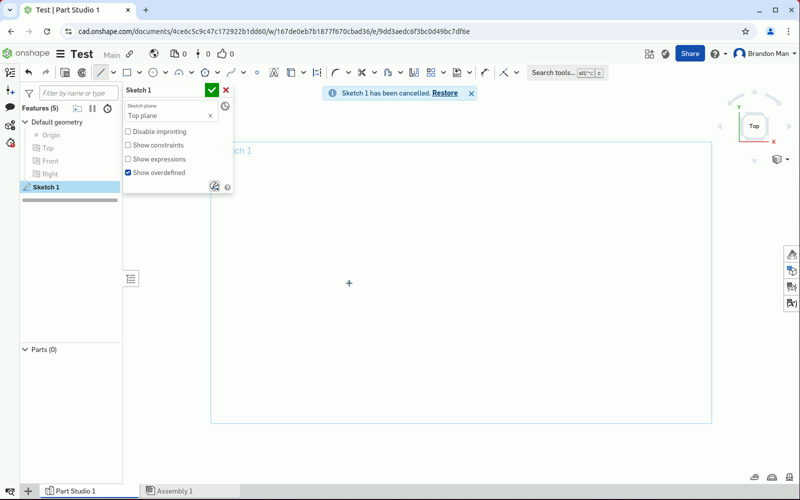
key_down(shift)
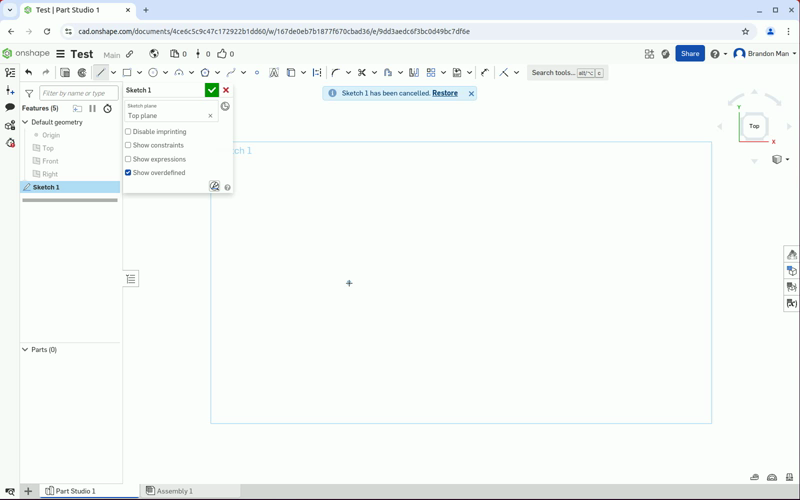
mouse_move(405, 378)
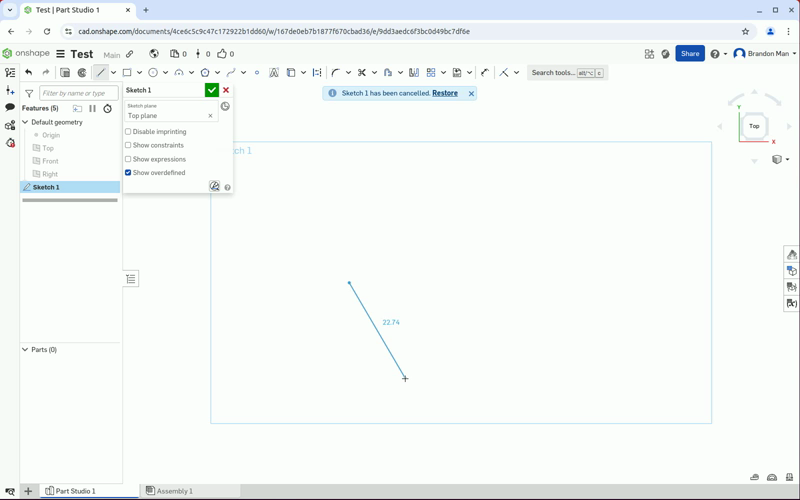
click(405, 378)
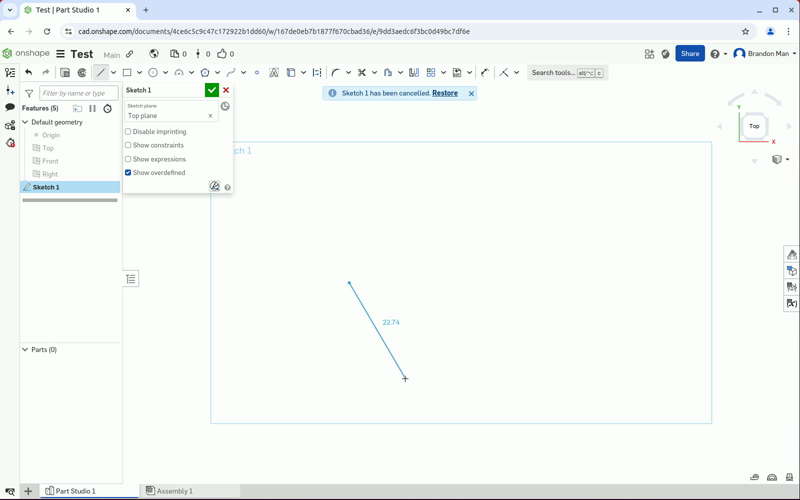
key_up(shift)
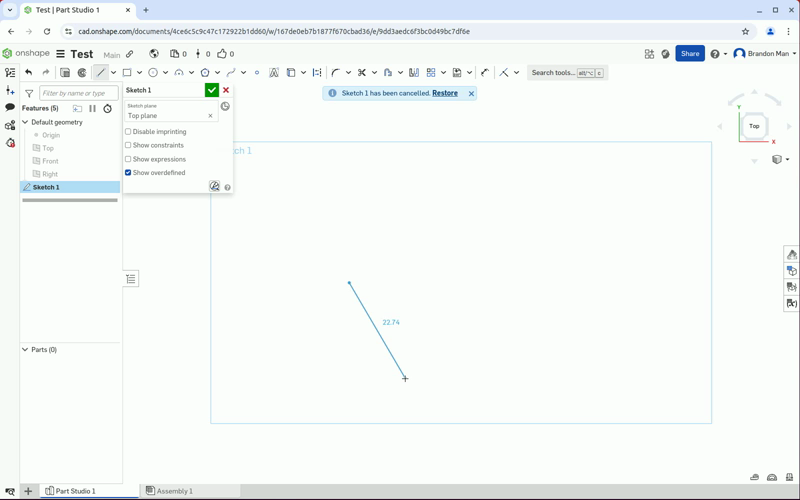
key_down(shift)
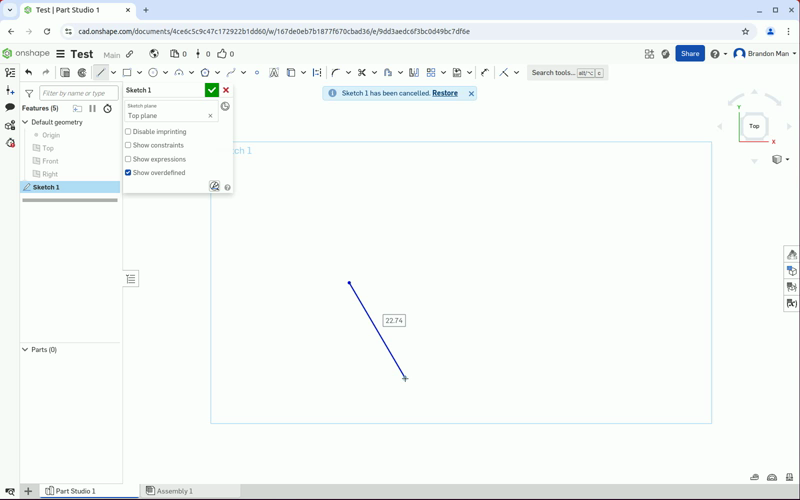
mouse_move(514, 378)
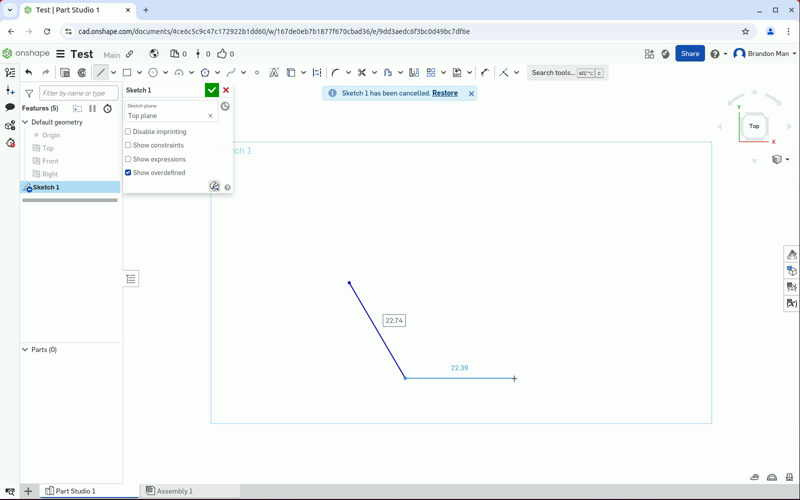
click(514, 378)
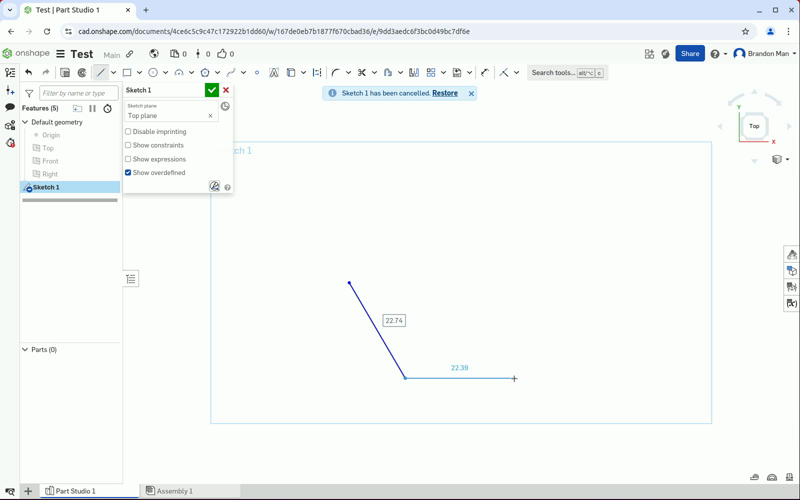
key_up(shift)
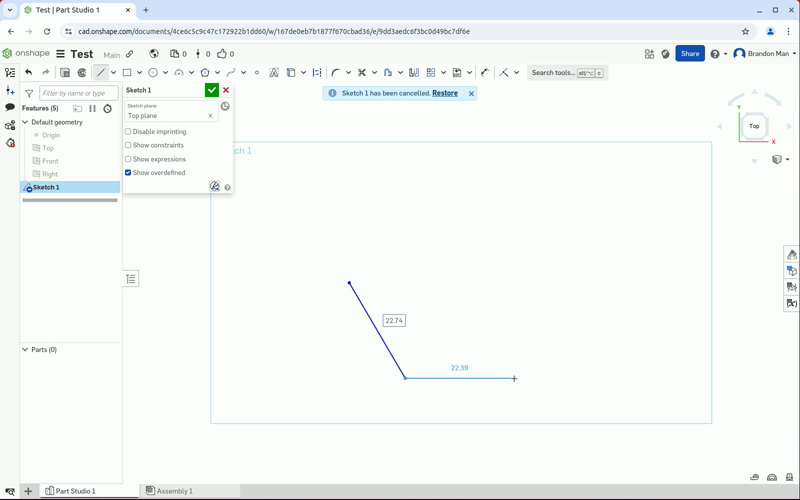
key_down(shift)
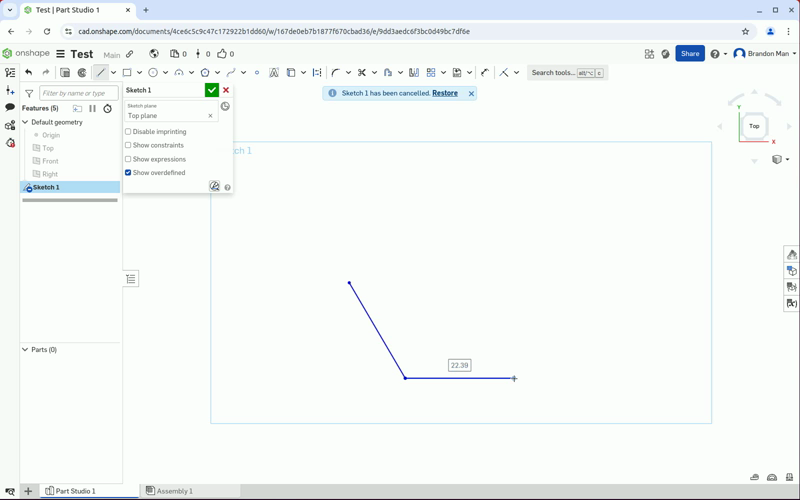
mouse_move(569, 282)
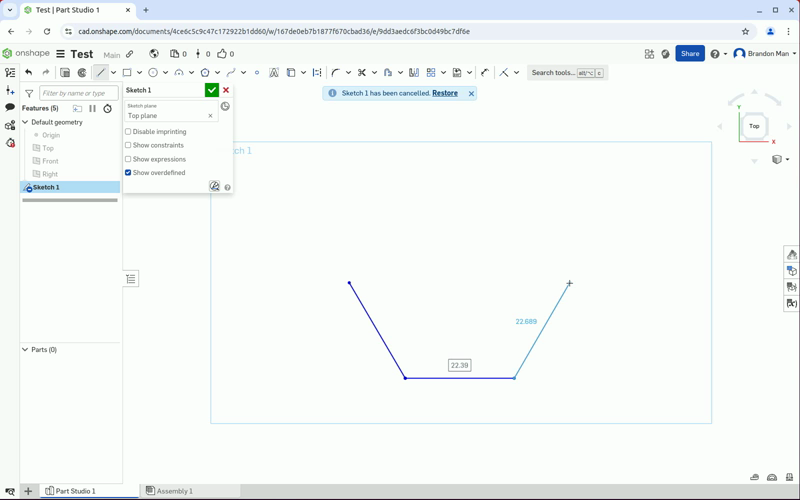
click(569, 282)
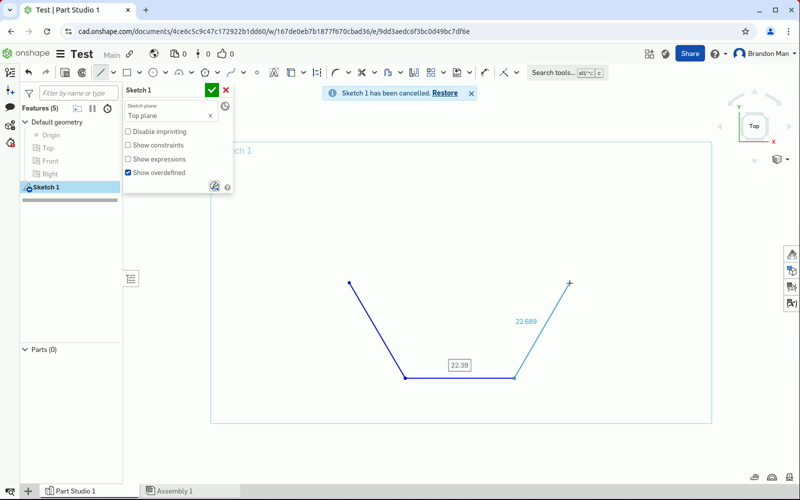
key_up(shift)
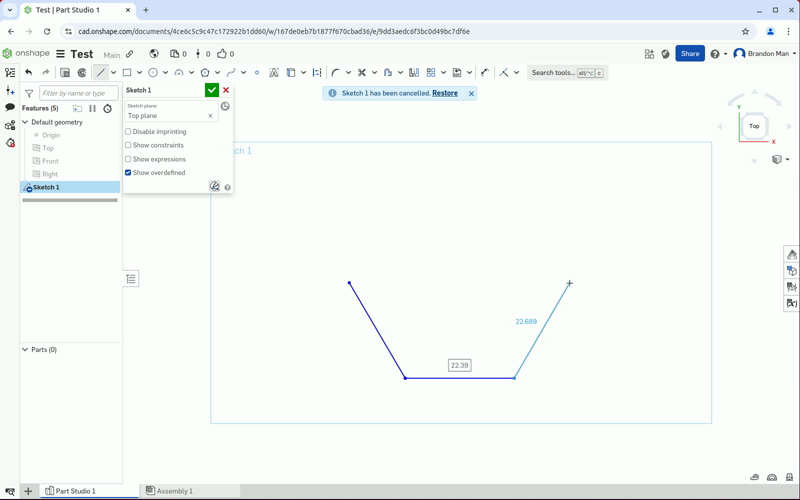
key_down(shift)
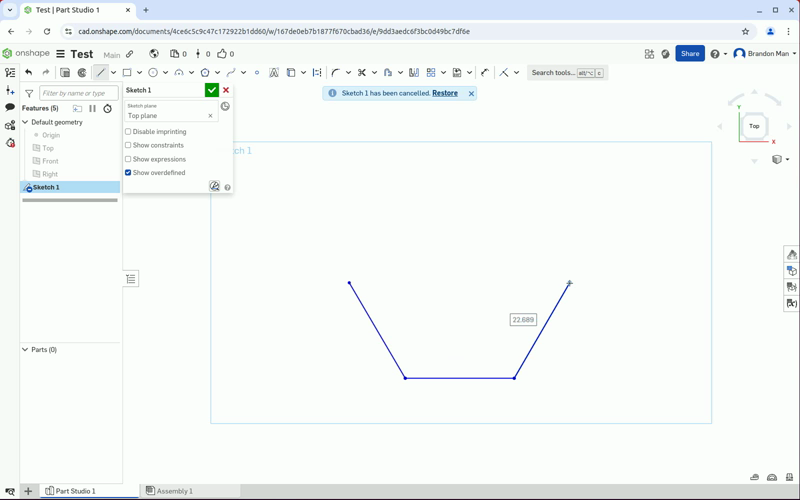
mouse_move(514, 187)
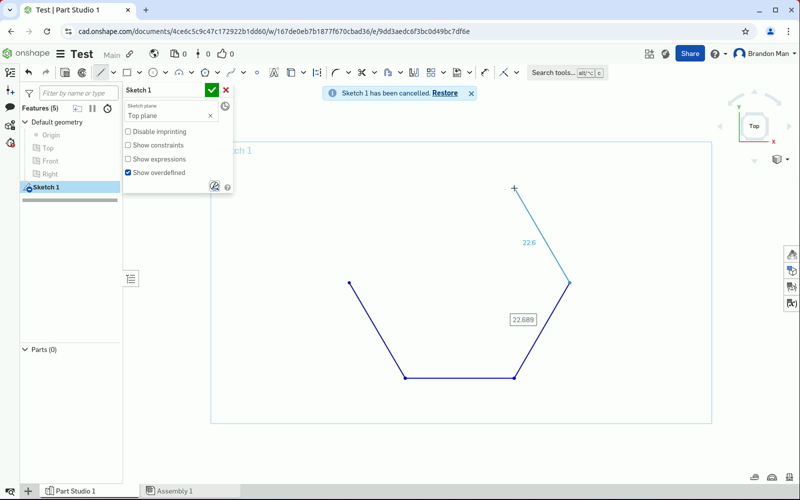
click(514, 187)
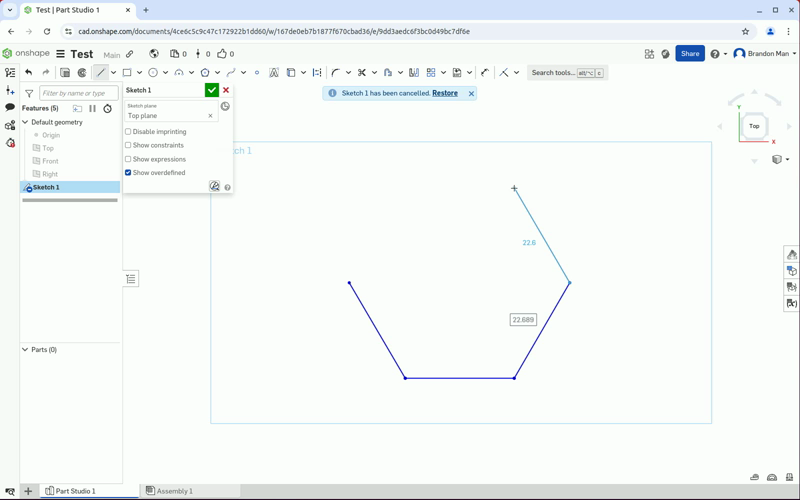
key_up(shift)
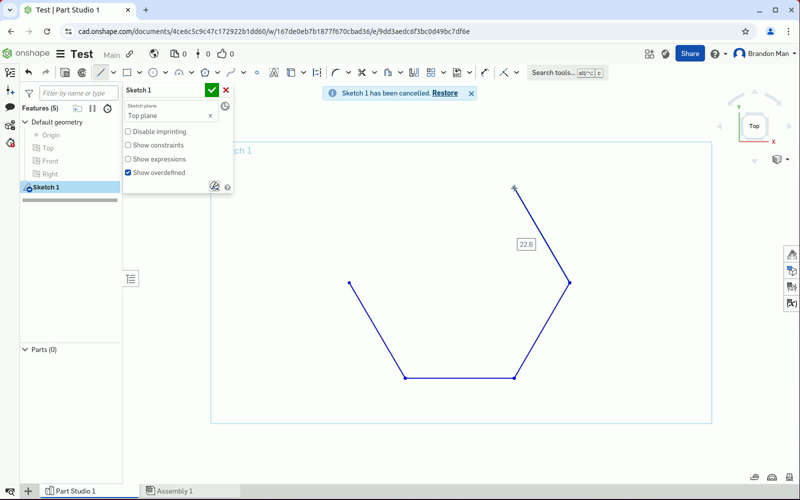
key_down(shift)
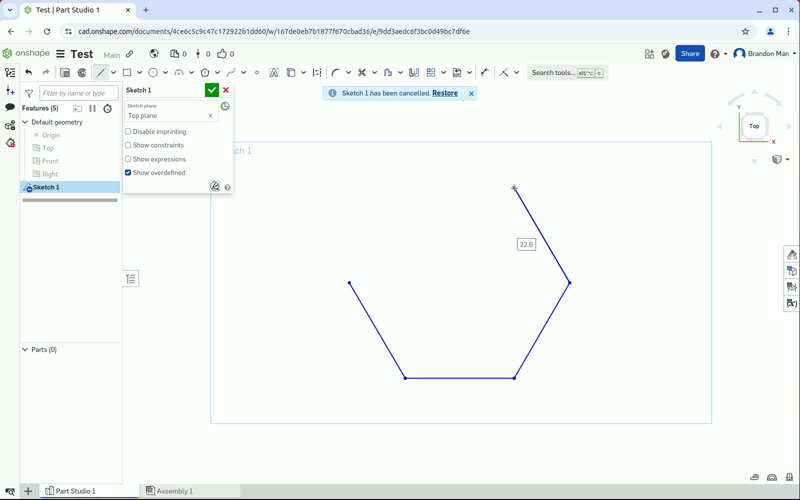
mouse_move(405, 187)
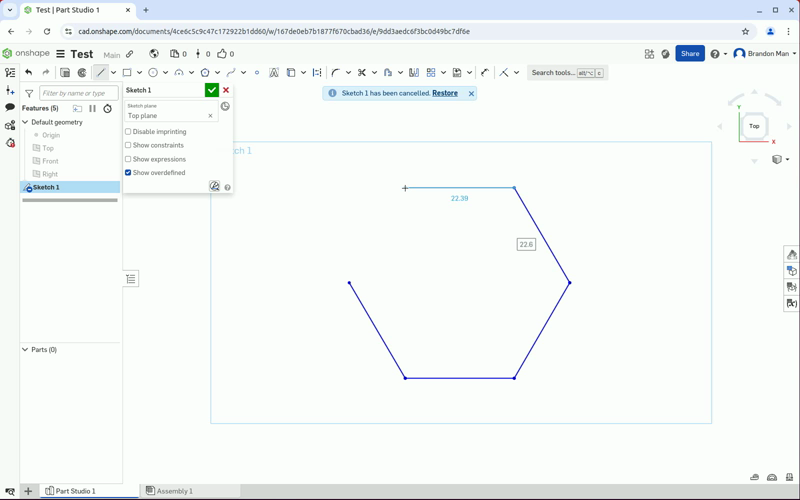
click(405, 187)
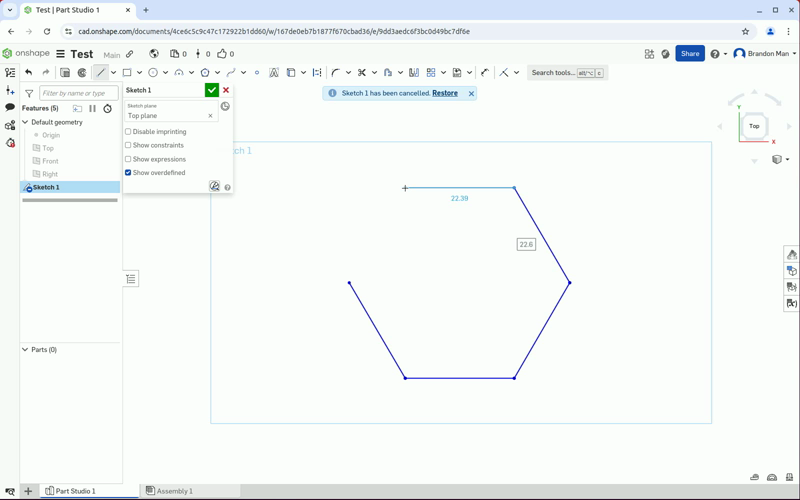
key_up(shift)
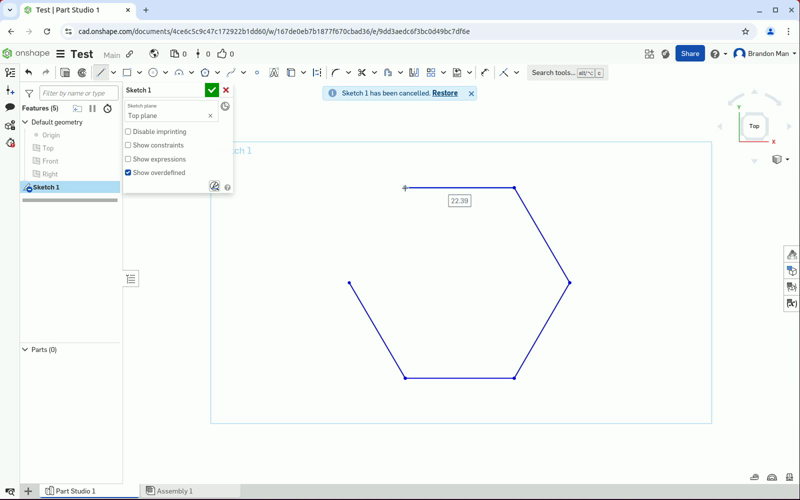
key_down(shift)
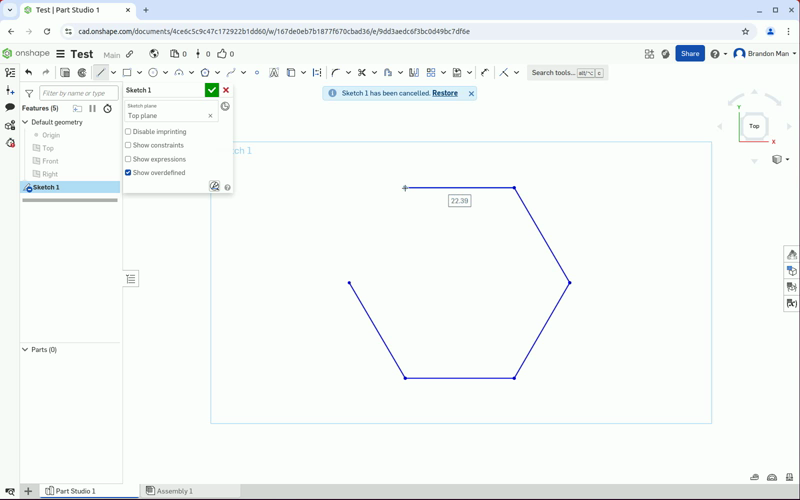
mouse_move(349, 282)
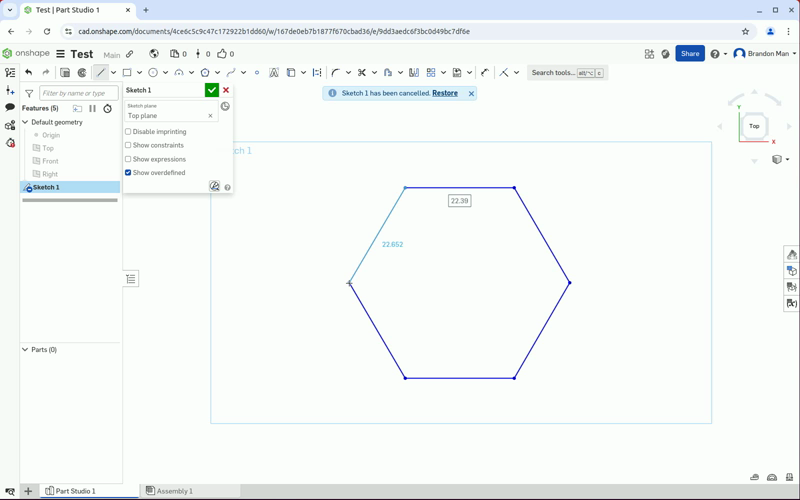
key_up(shift)
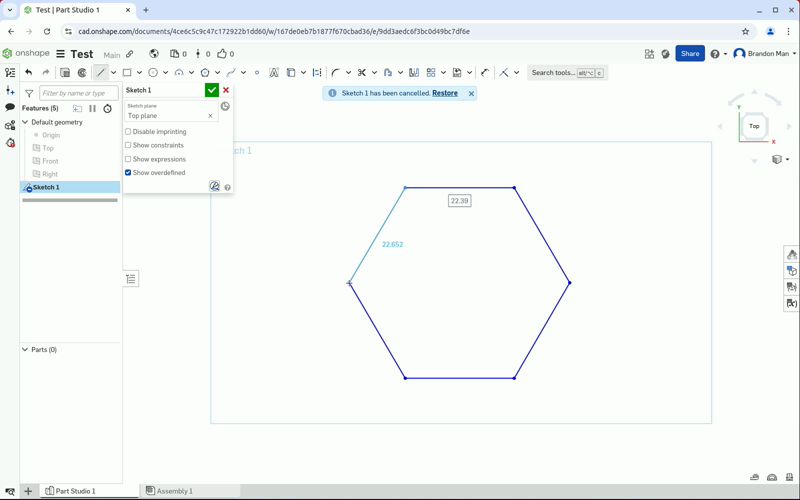
click(349, 282)
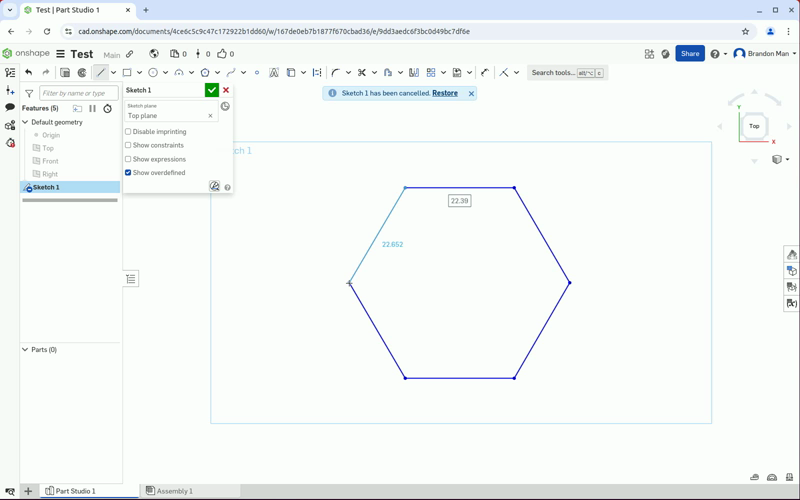
key(esc)
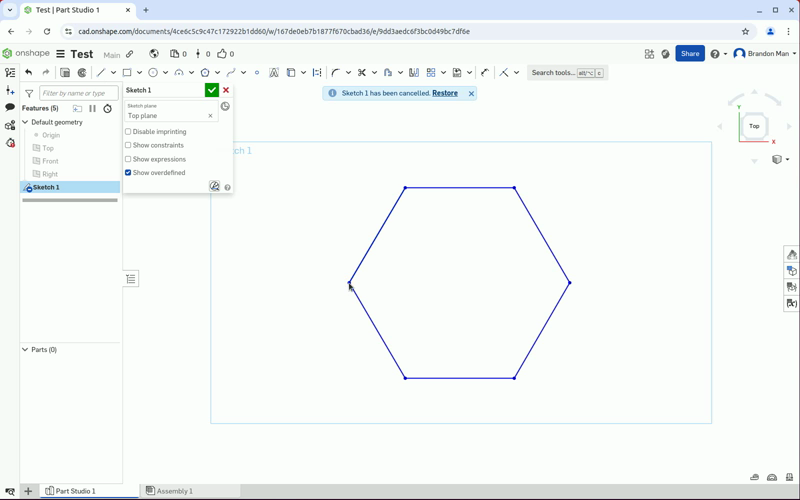
mouse_move(465, 241)
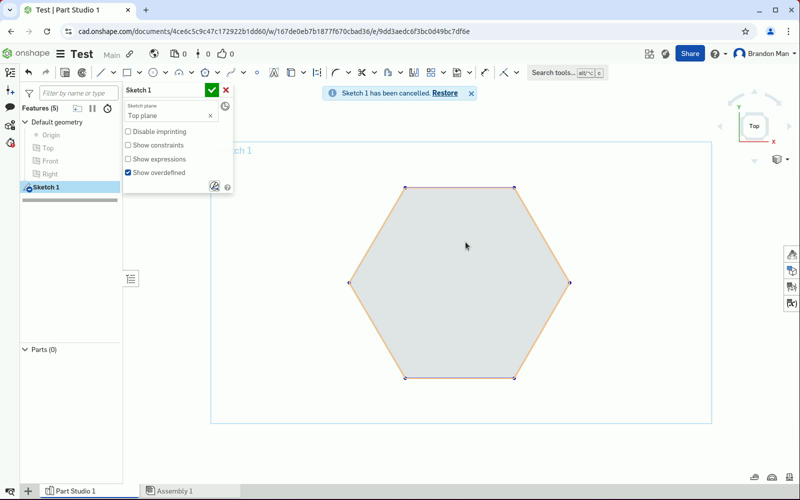
click(465, 241)
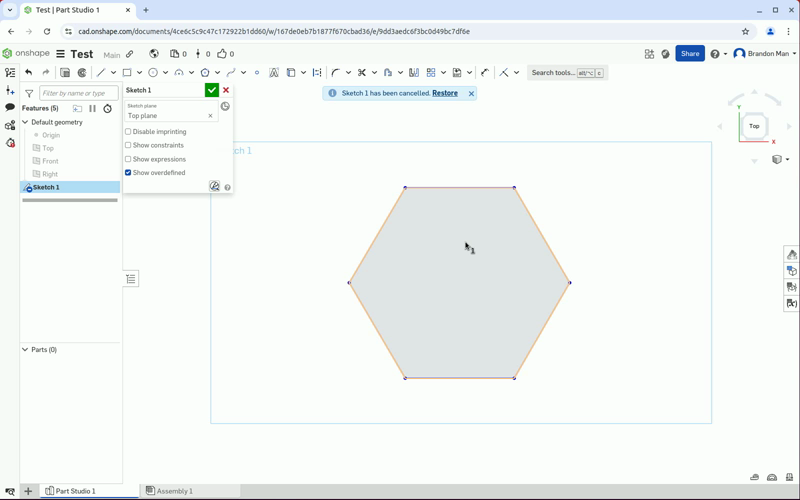
mouse_move(73, 352)
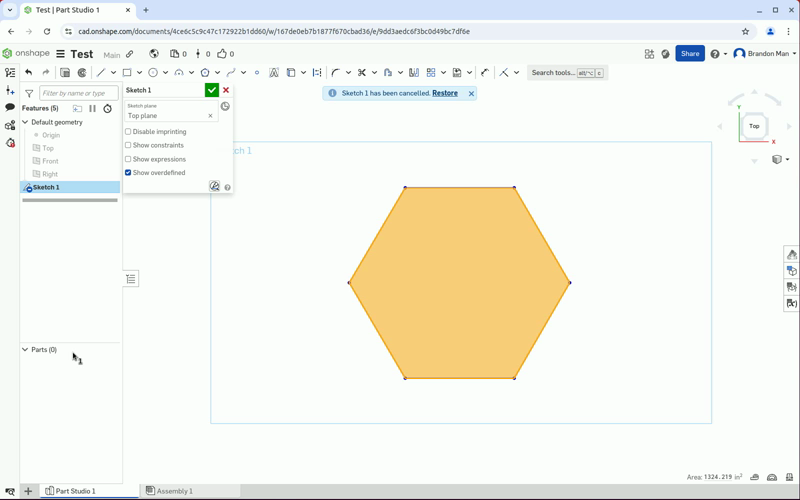
key(shift+y)
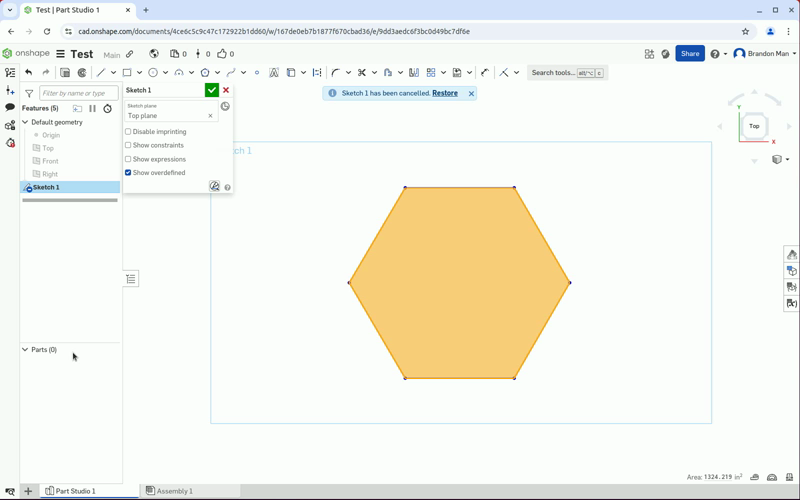
key(shift+e)
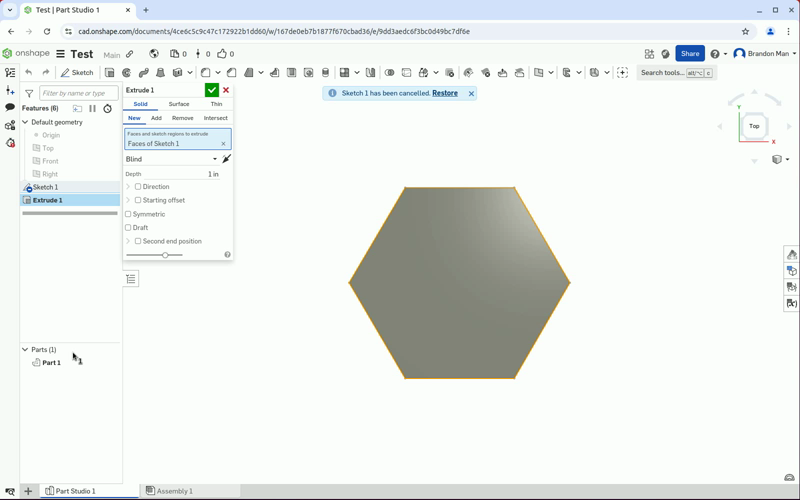
mouse_move(143, 106)
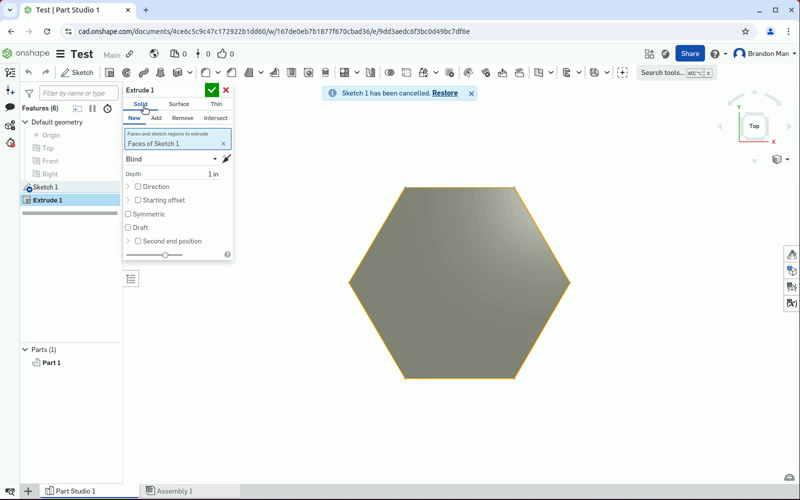
click(143, 106)
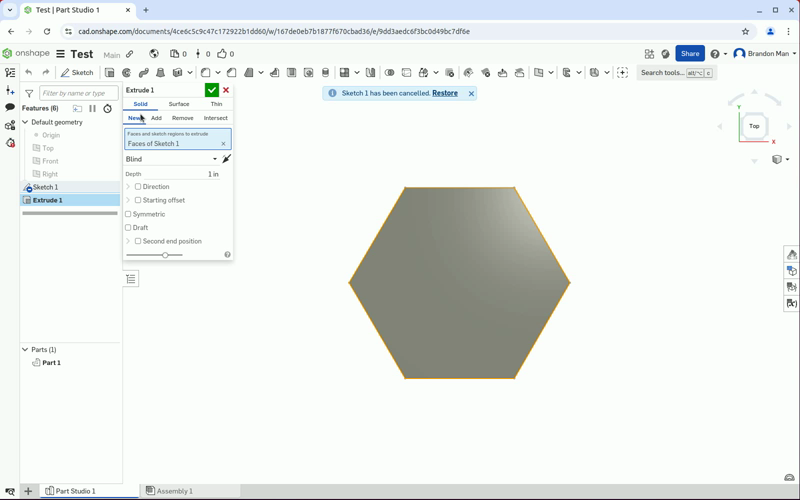
mouse_move(137, 120)
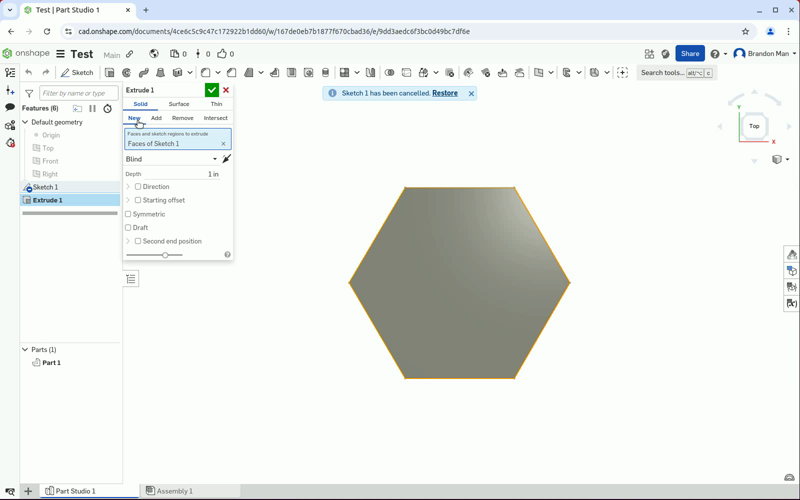
click(137, 120)
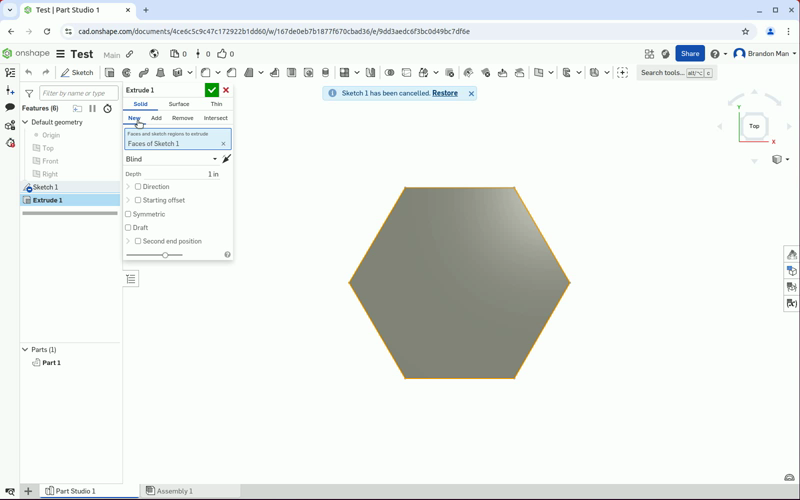
key(tab, 4)
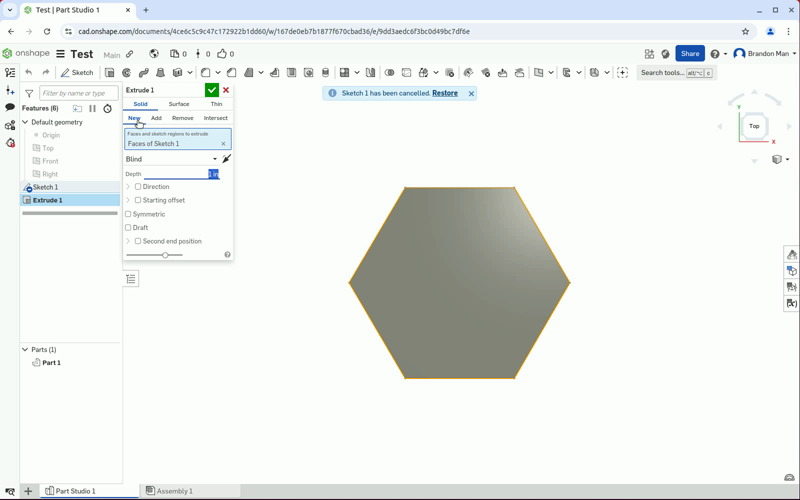
text(15.405)
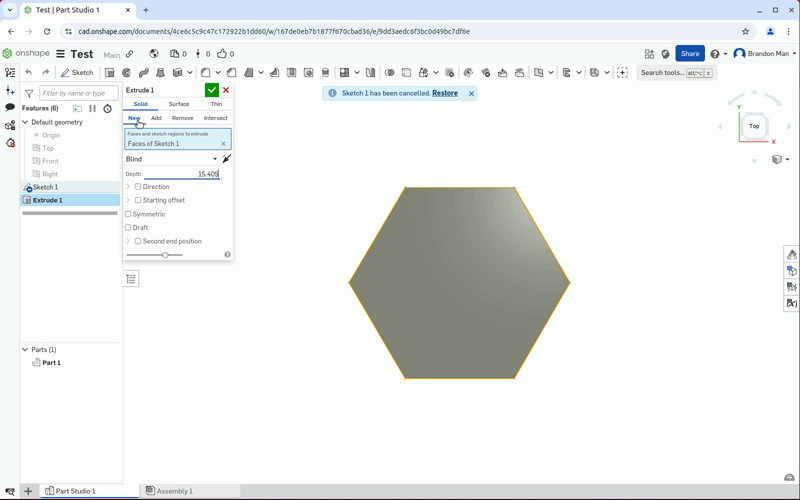
key(enter)
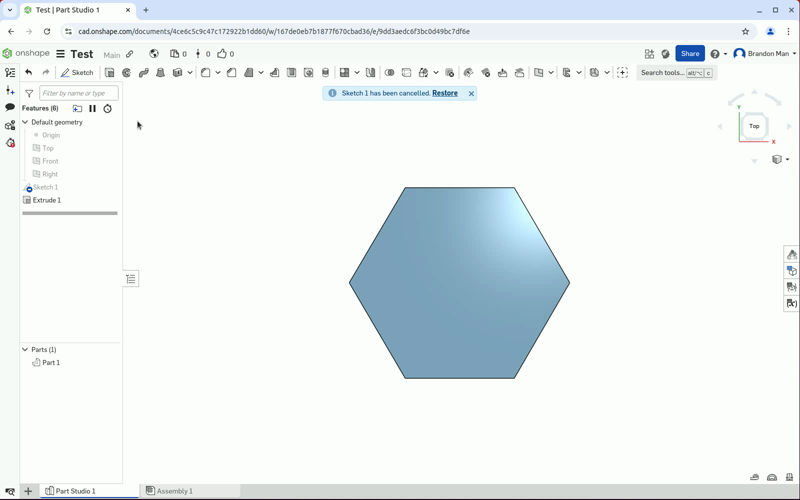
key(shift+h)
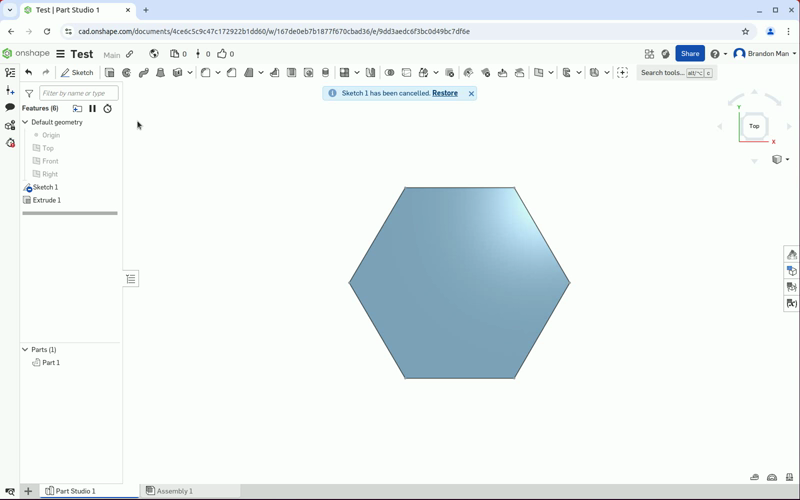
key(shift+h)
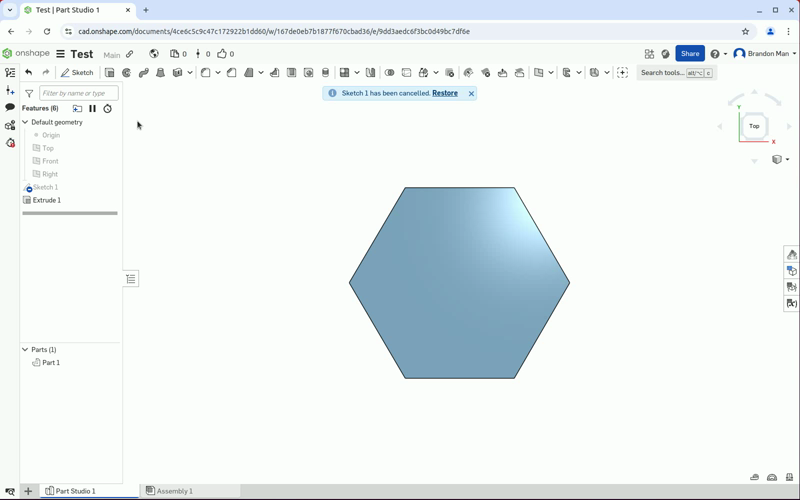
mouse_move(73, 189)
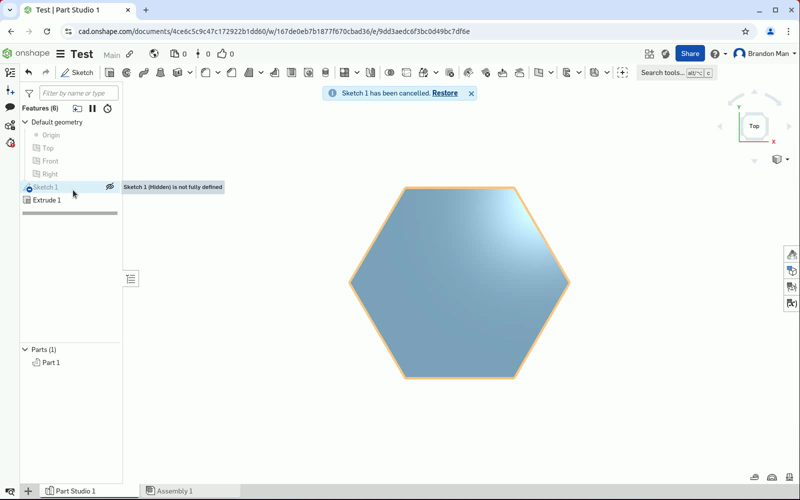
click(73, 189)
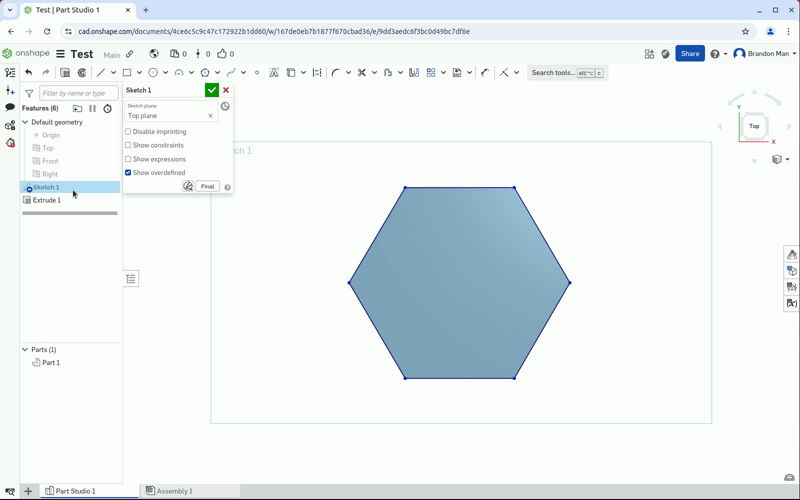
mouse_move(229, 92)
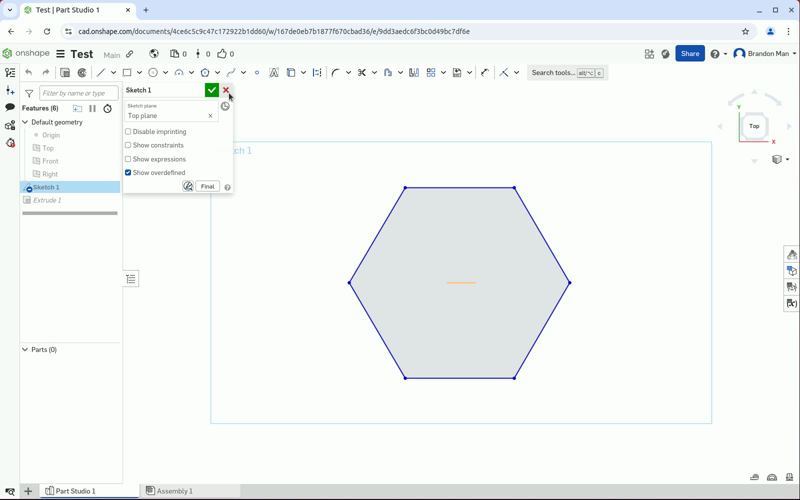
click(229, 92)
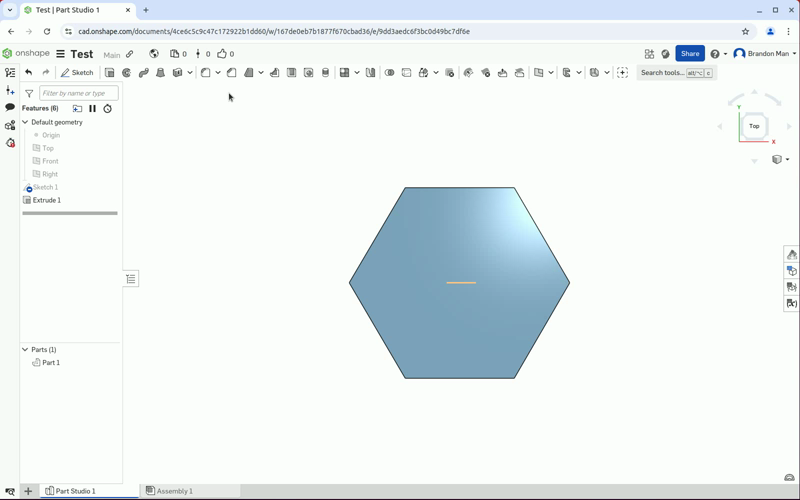
mouse_move(541, 75)
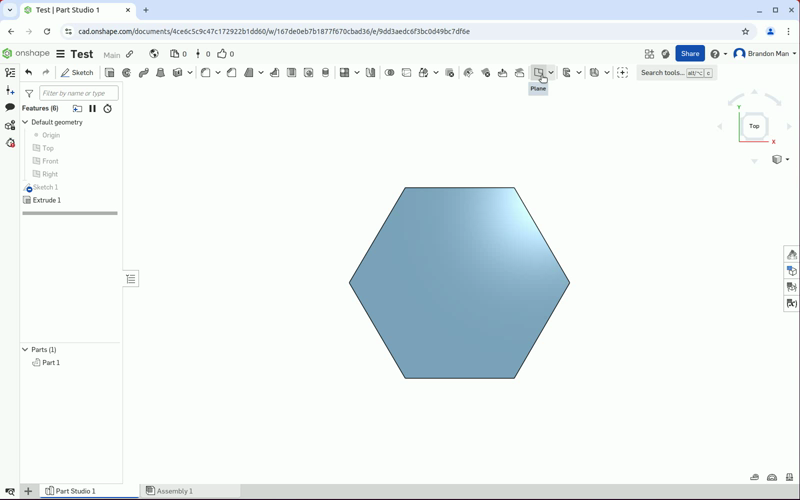
click(541, 75)
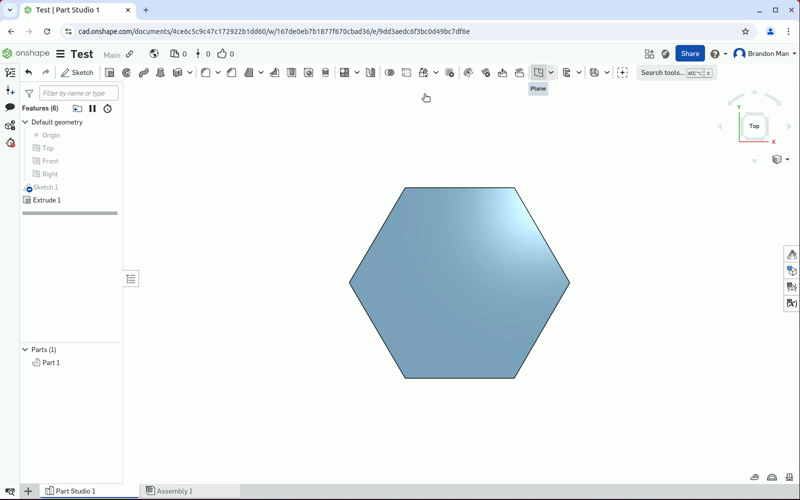
mouse_move(73, 150)
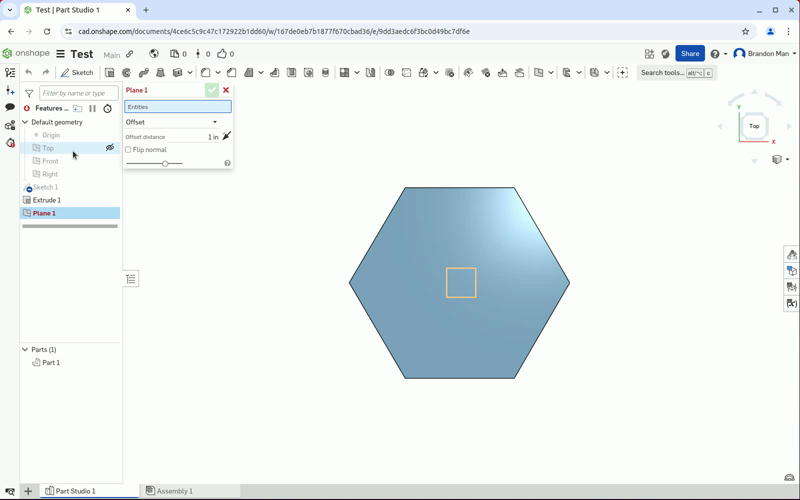
click(73, 150)
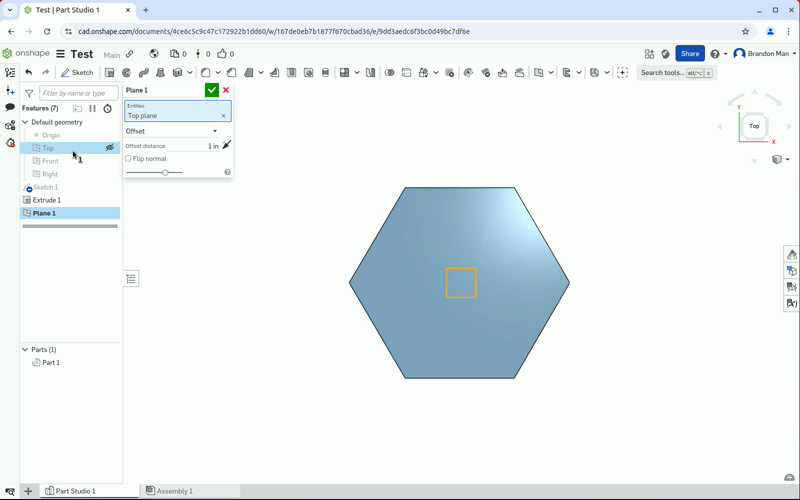
key(tab, 2)
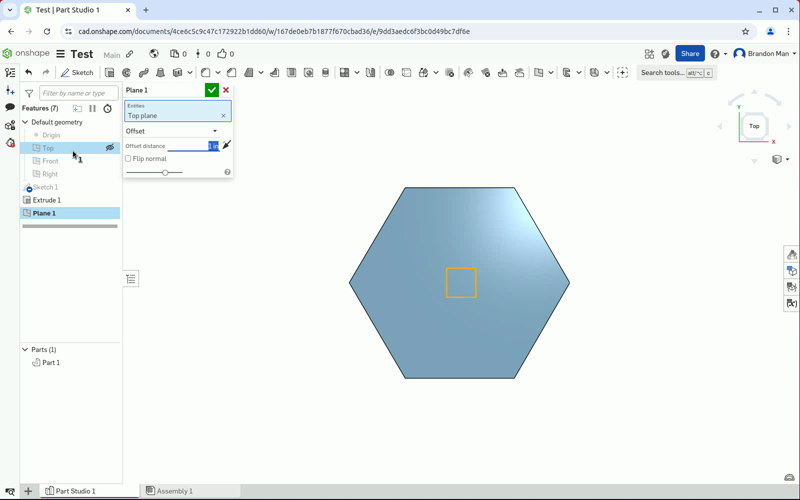
text(15.405)
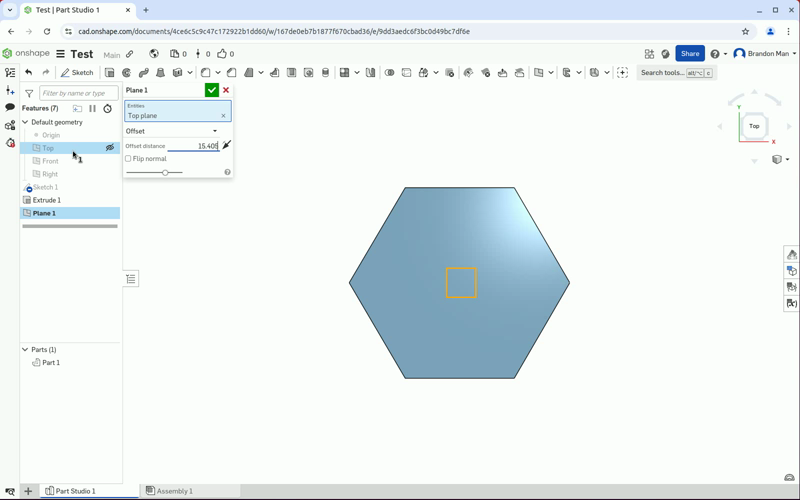
key(enter, 2)
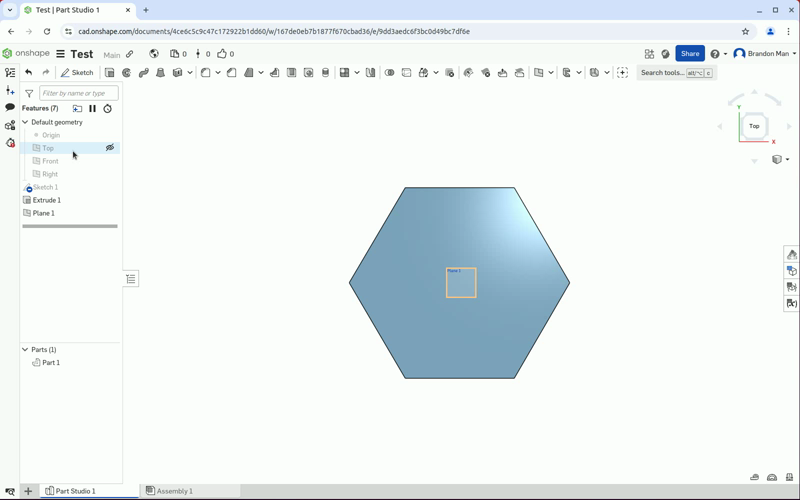
key(shift+s)
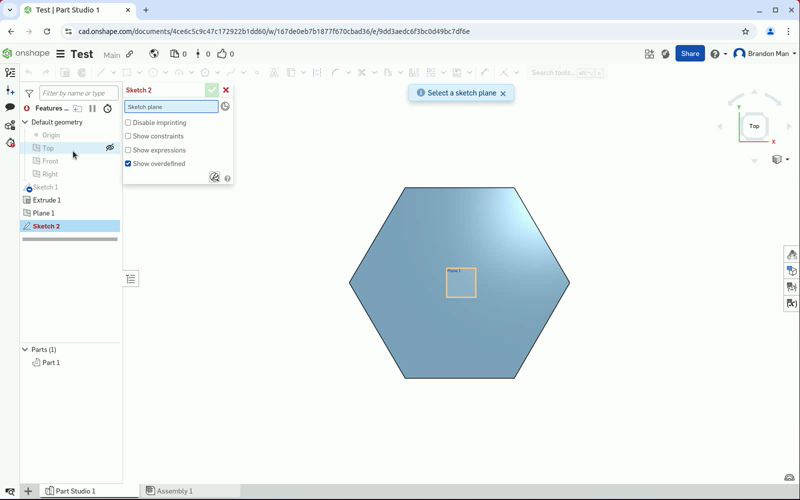
mouse_move(73, 215)
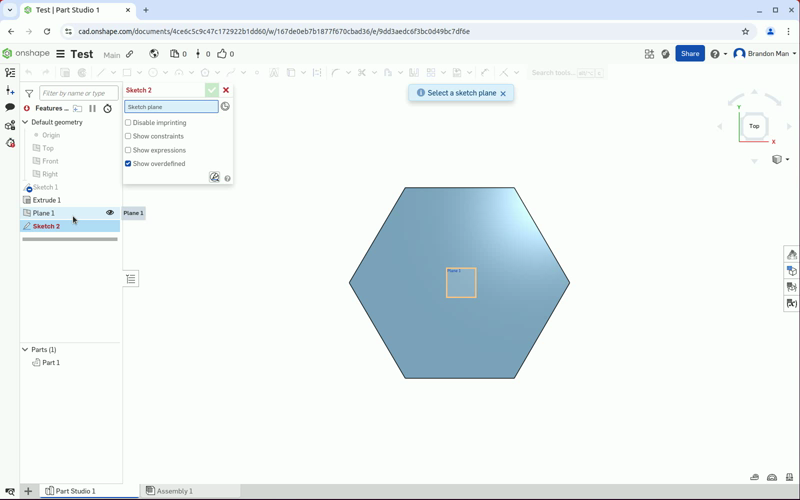
click(73, 215)
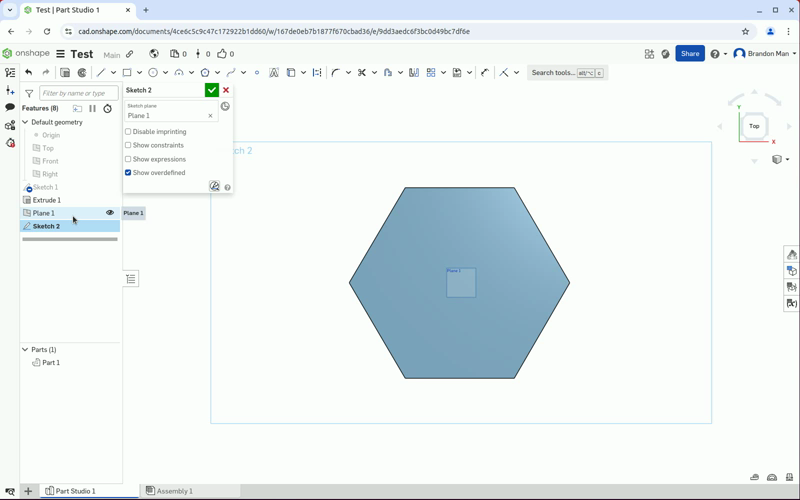
mouse_move(73, 352)
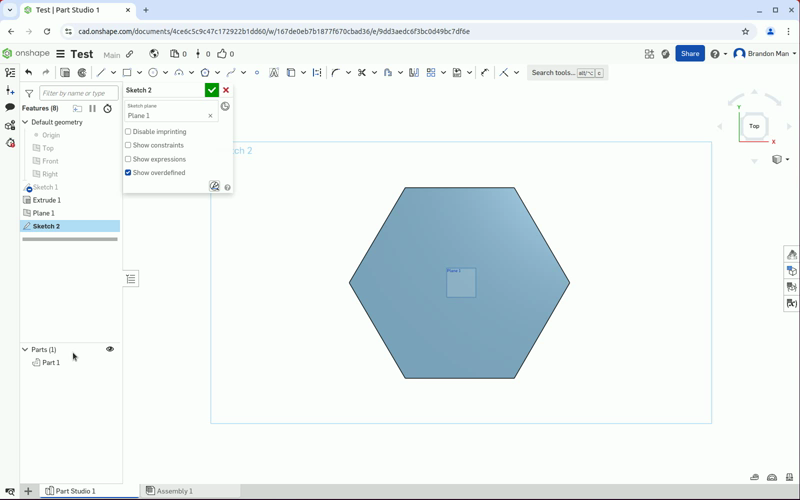
key(y)
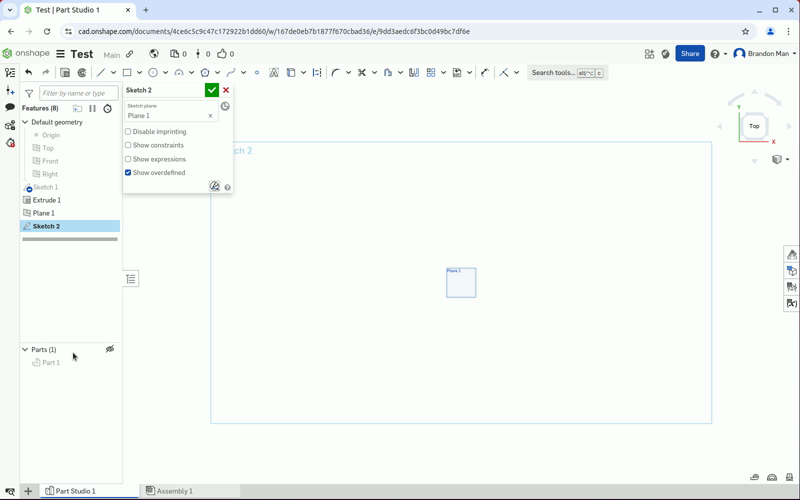
key(c)
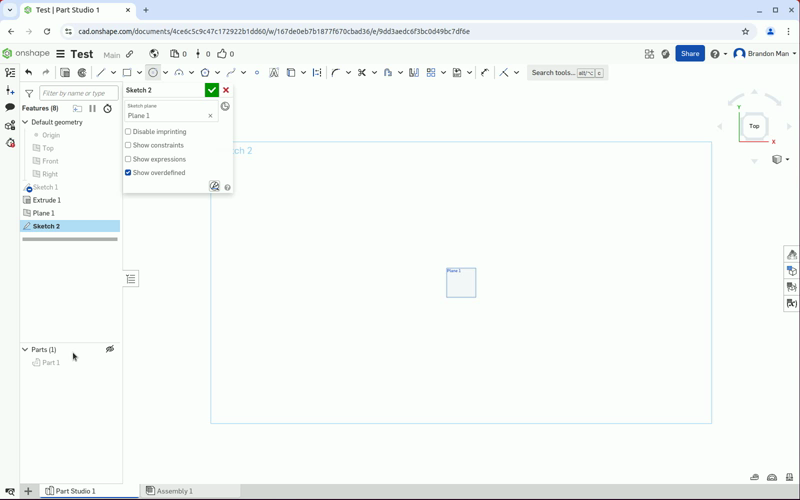
key_down(shift)
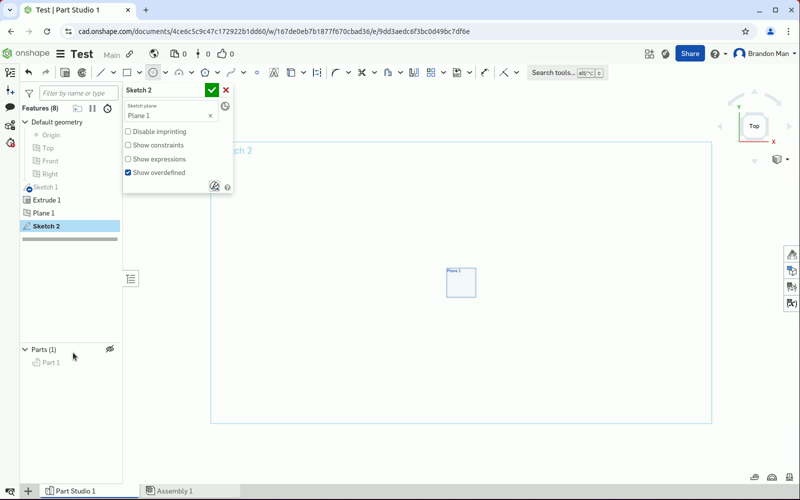
mouse_move(461, 282)
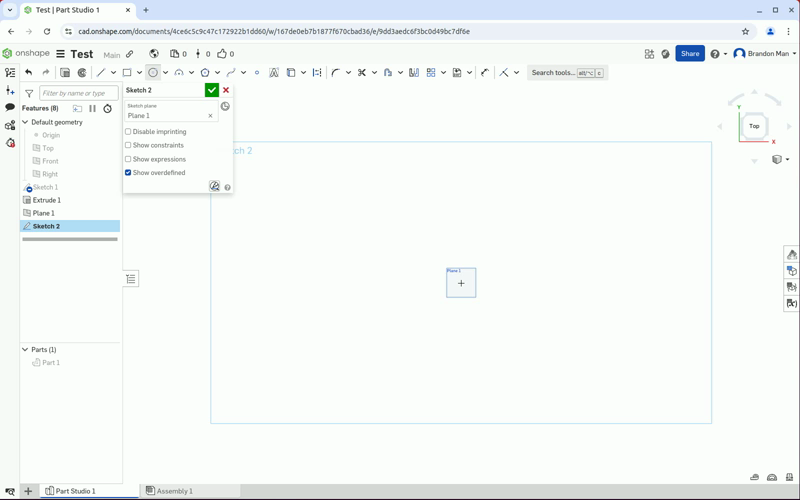
click(461, 282)
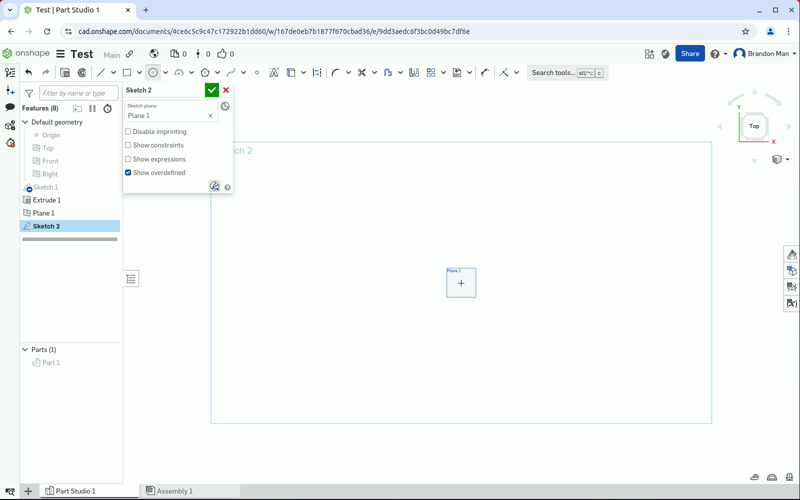
key_up(shift)
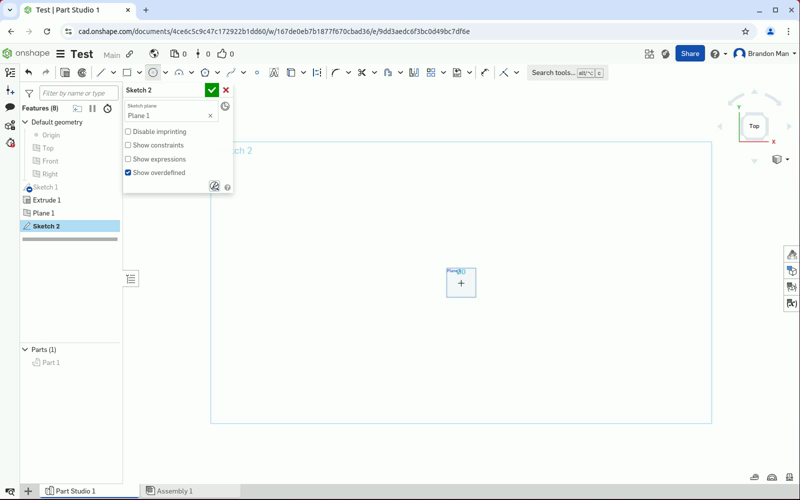
mouse_move(552, 282)
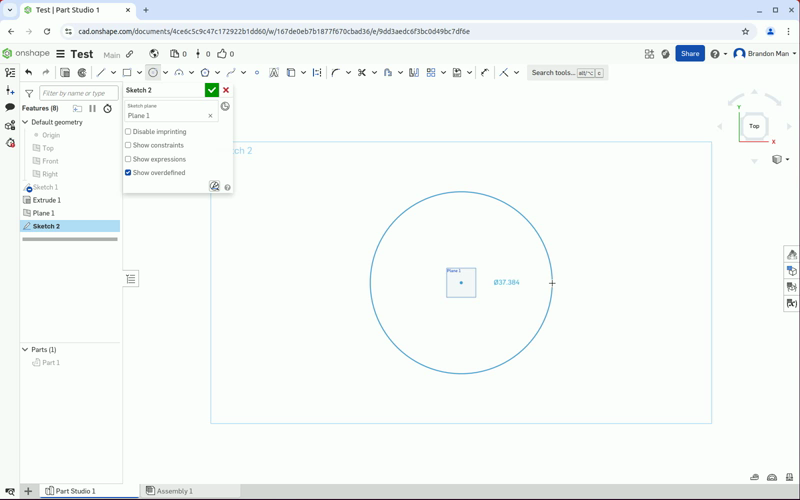
click(552, 282)
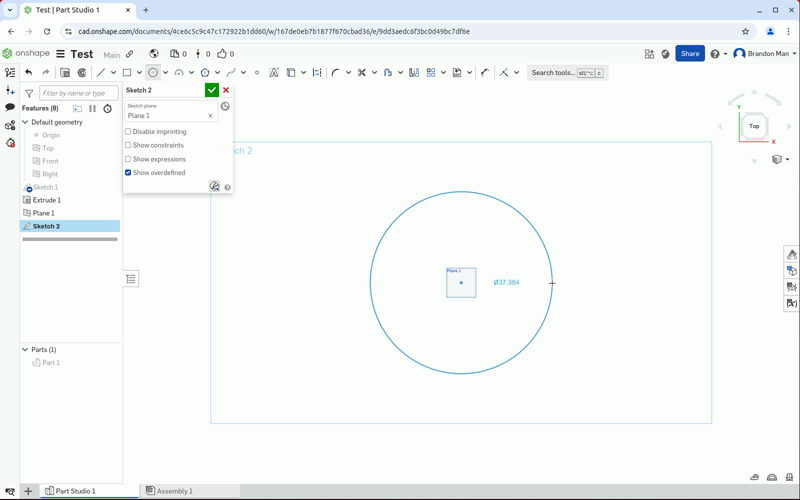
key(esc)
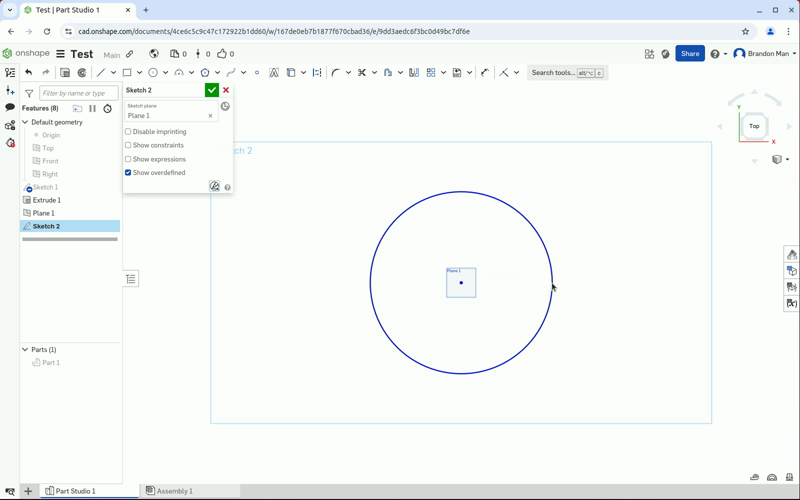
mouse_move(440, 232)
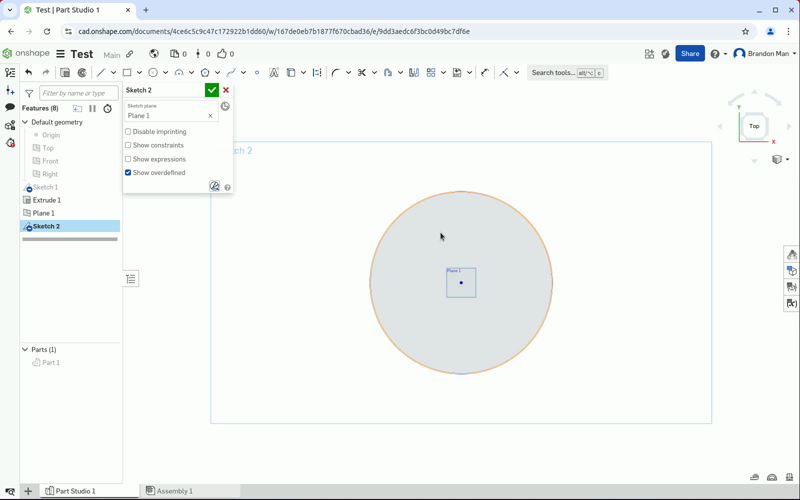
click(440, 232)
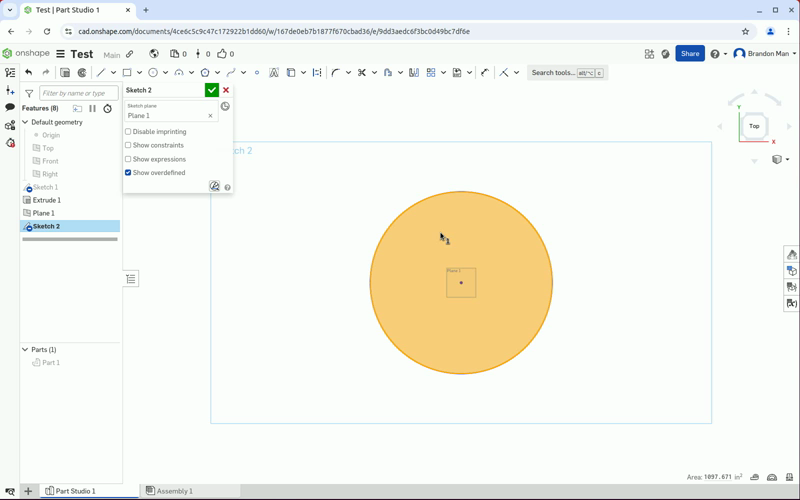
mouse_move(73, 352)
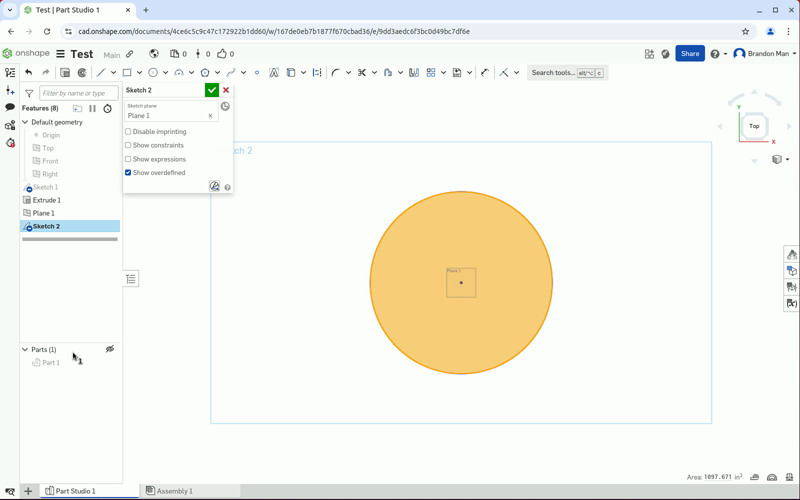
key(shift+y)
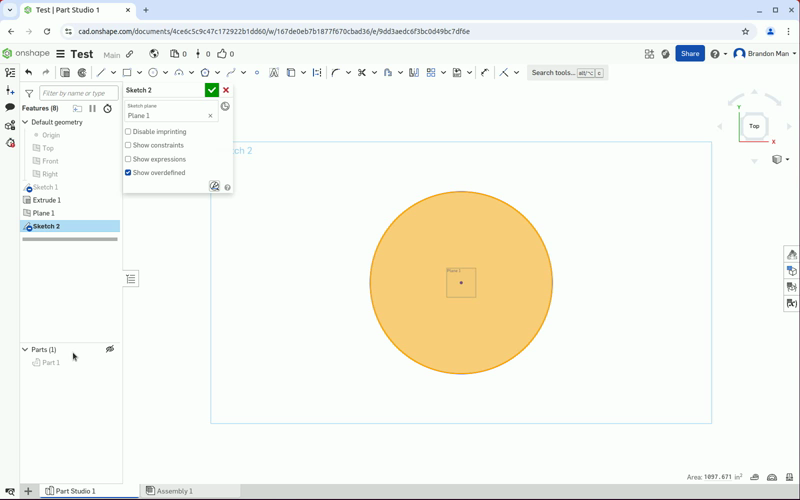
key(shift+e)
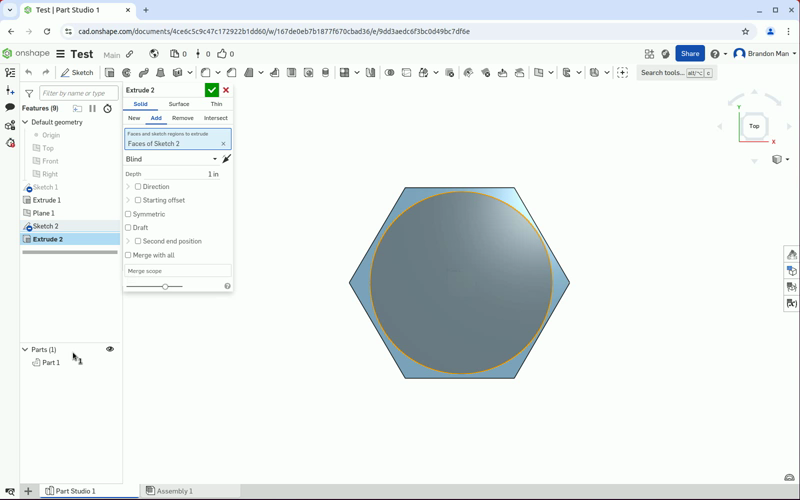
mouse_move(143, 106)
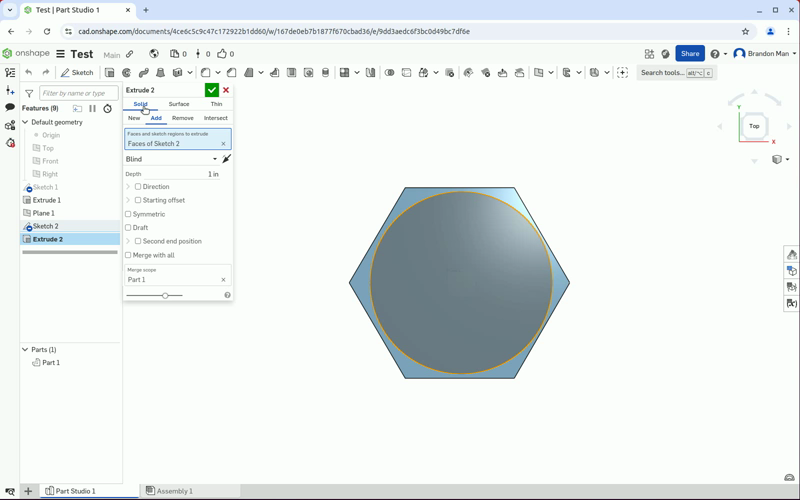
click(143, 106)
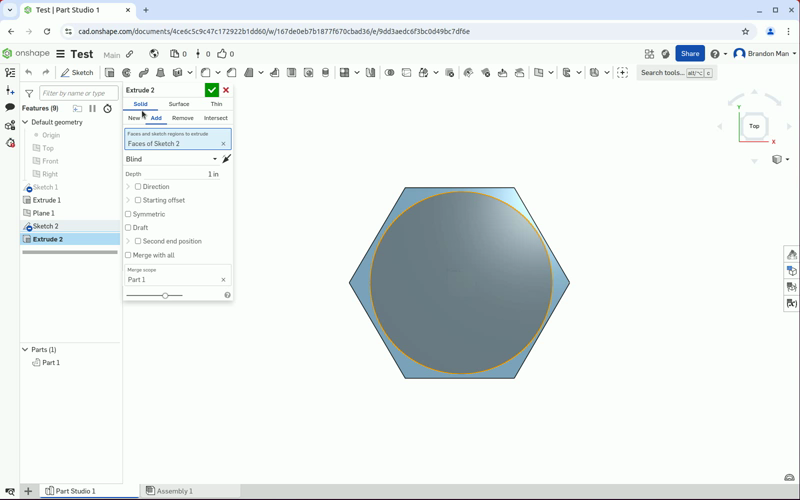
mouse_move(137, 120)
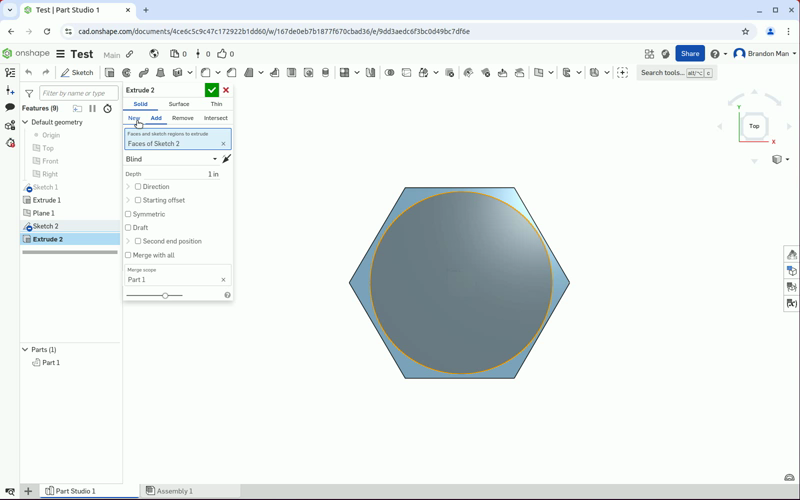
click(137, 120)
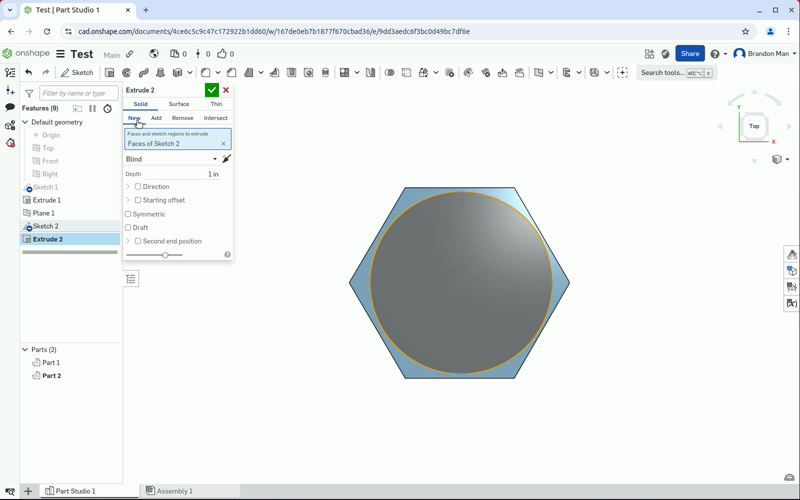
key(tab, 4)
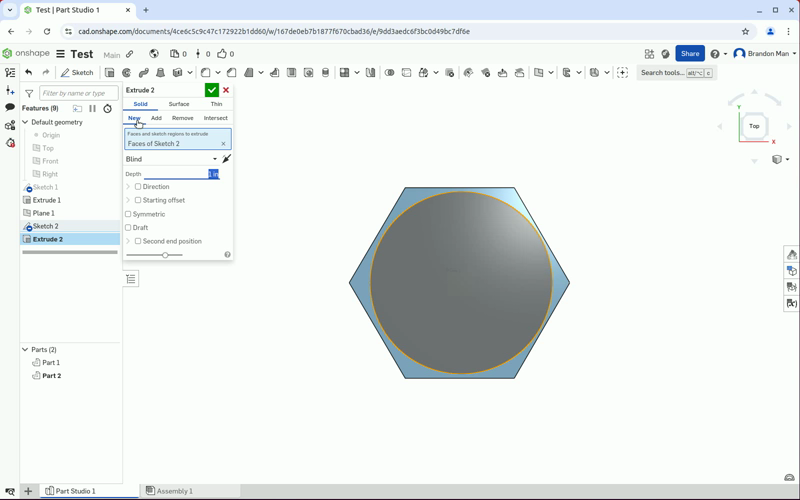
text(7.703)
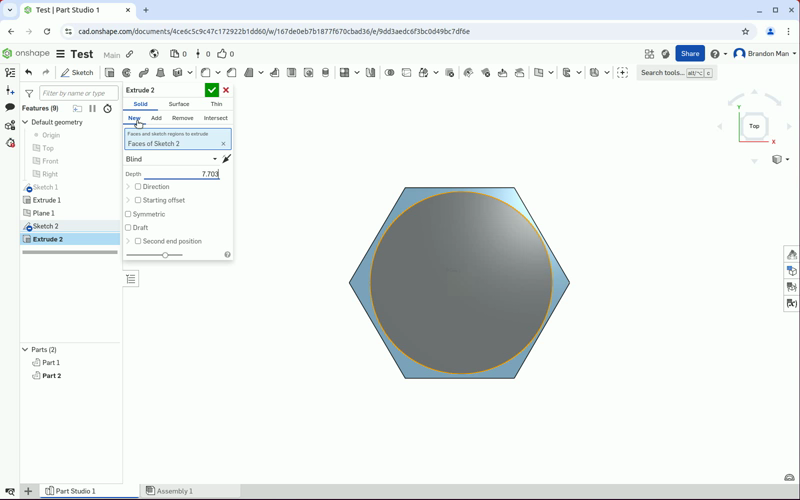
key(enter)
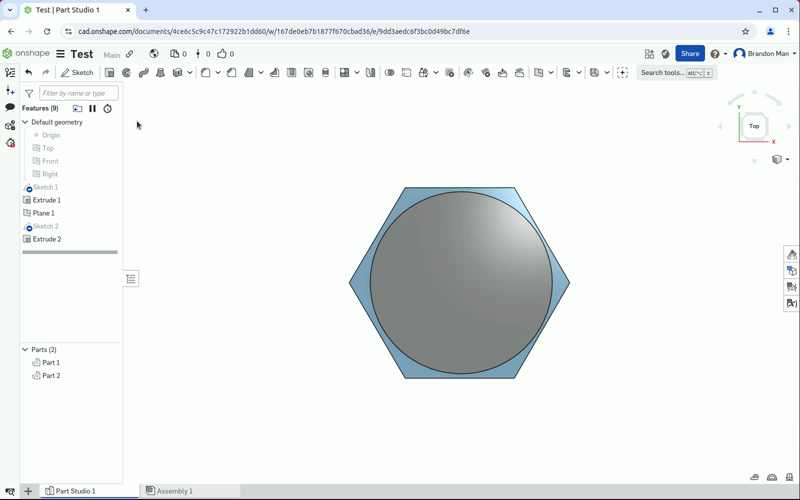
key(shift+h)
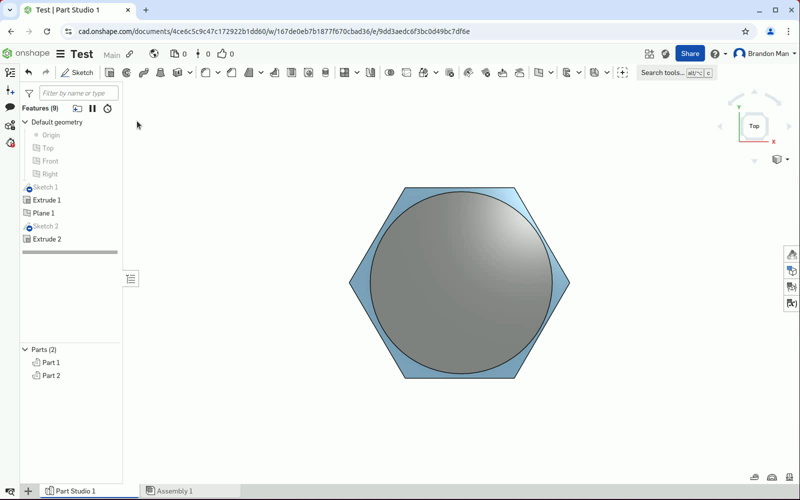
key(shift+h)
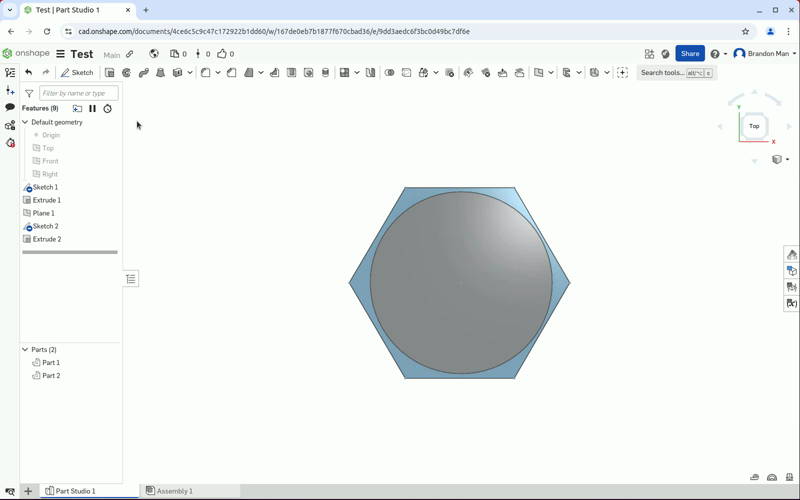
key(shift+7)
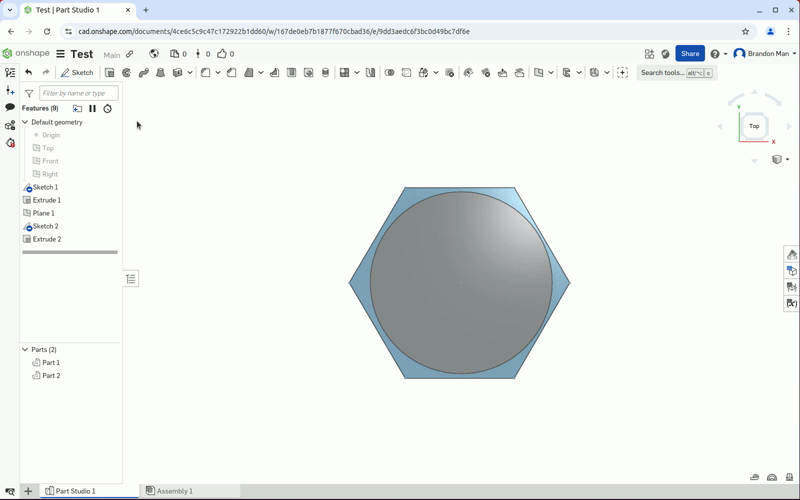
key(up, 3)
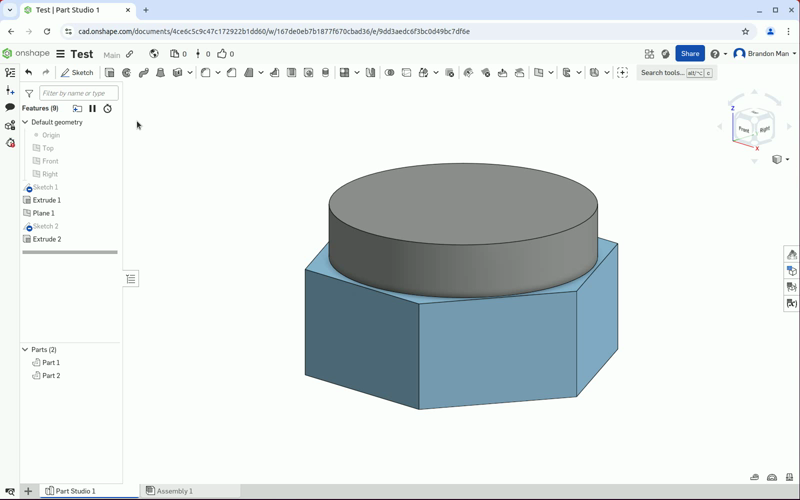
key(left, 3)
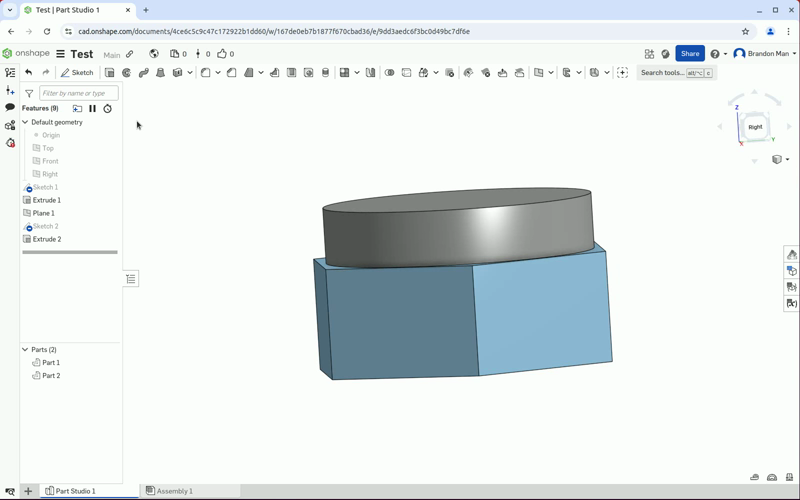
key(right, 3)
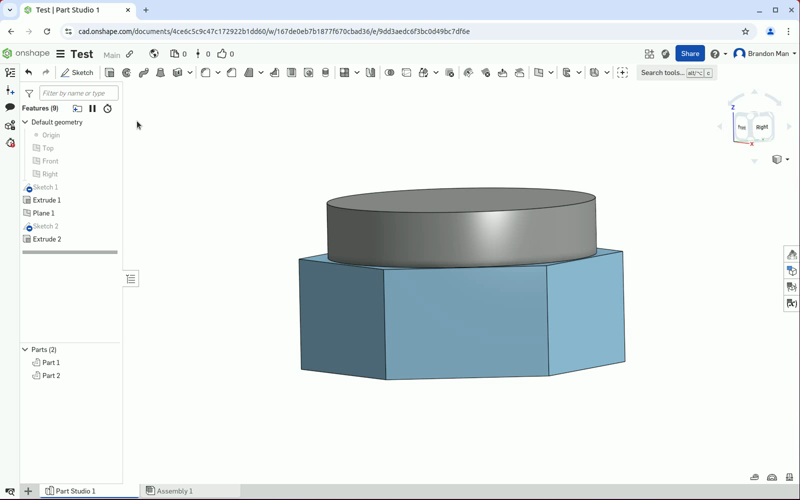
key(down, 3)
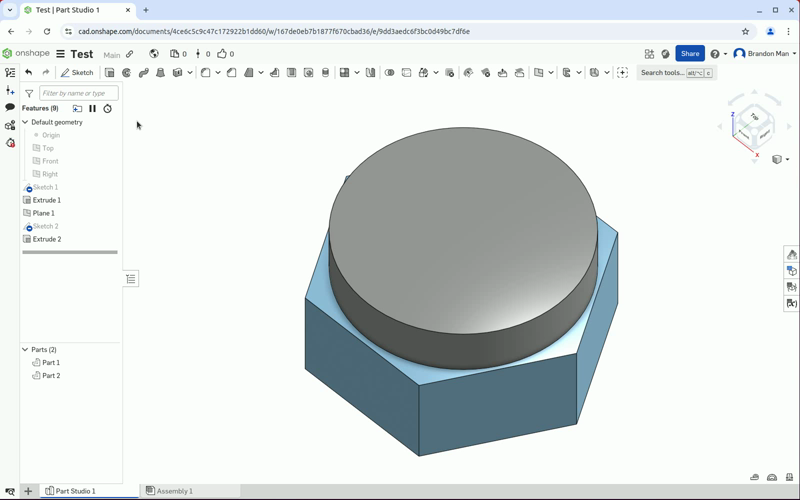
mouse_move(73, 189)
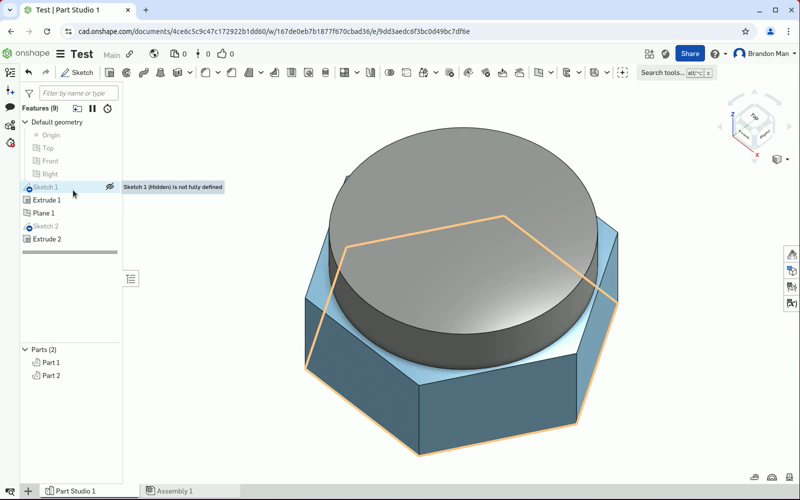
click(73, 189)